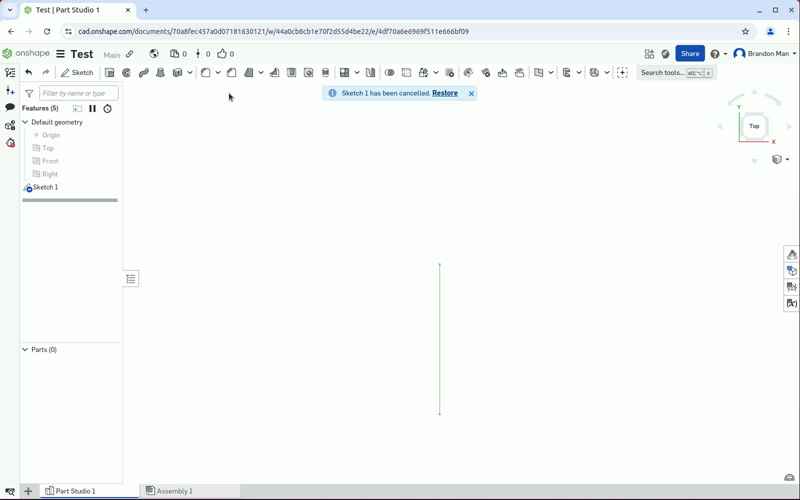
key(shift+h)
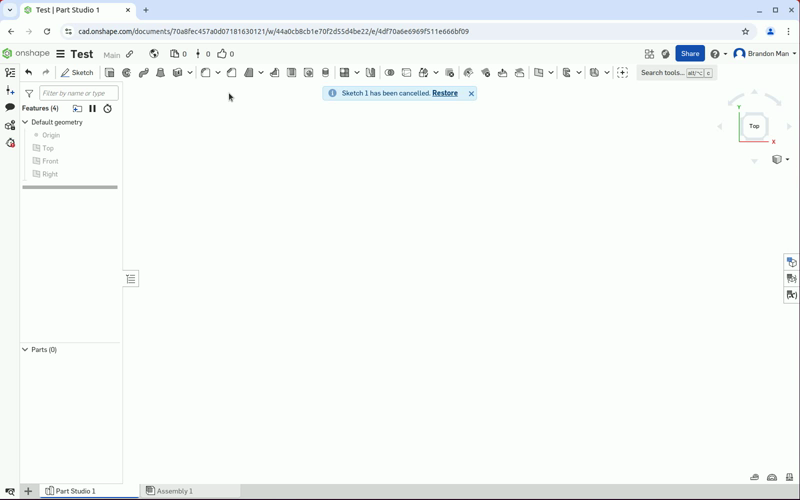
mouse_move(73, 352)
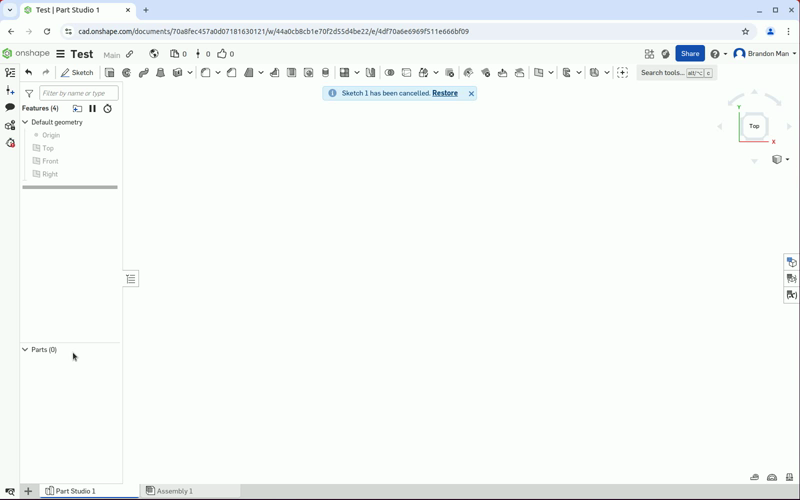
key(y)
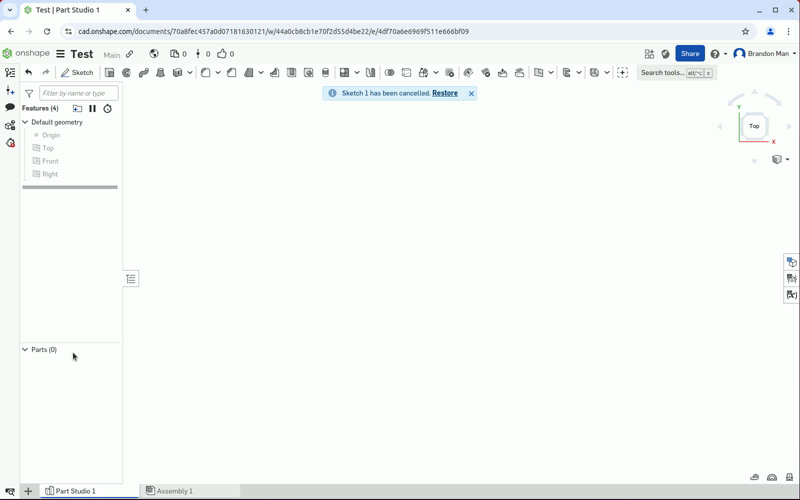
key(shift+p)
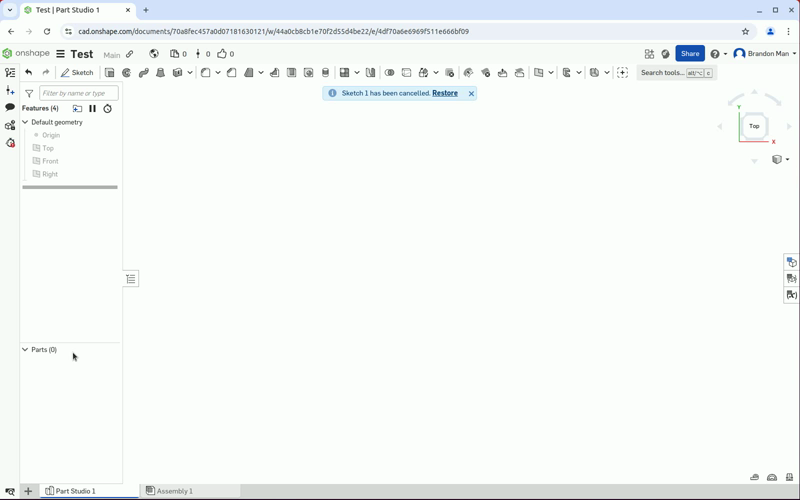
key(space)
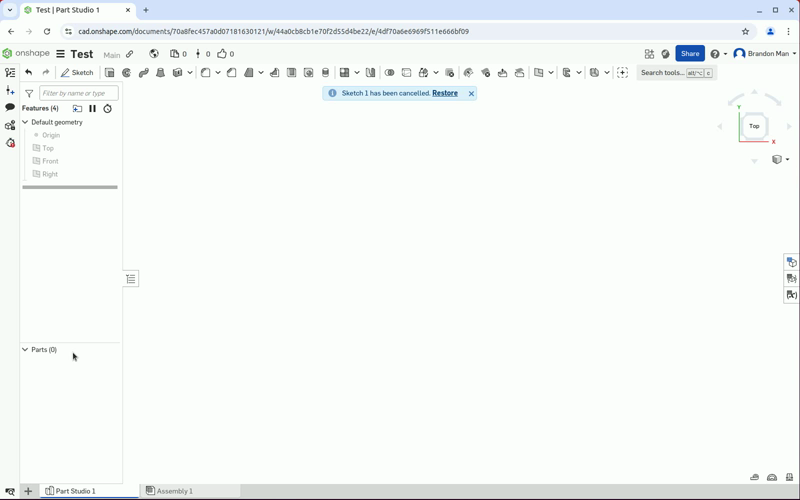
key_down(shift)
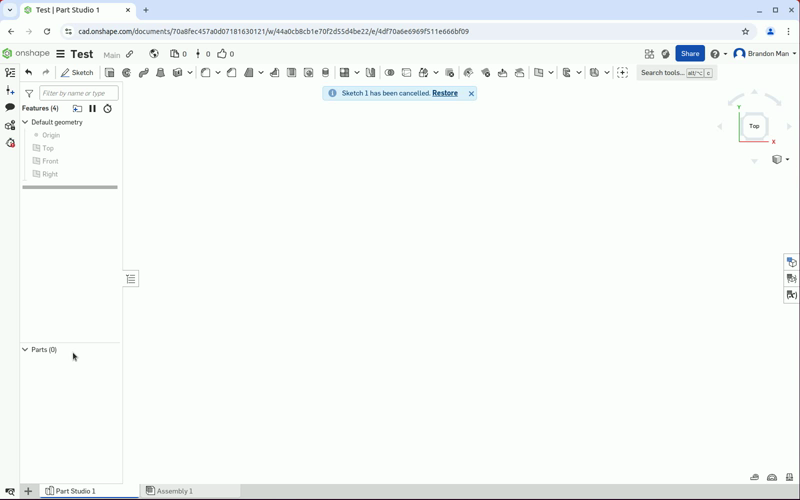
key(up)
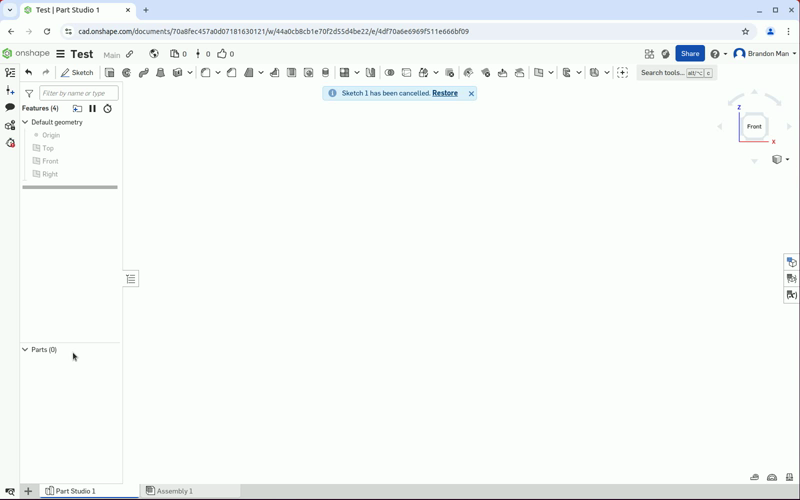
key_up(shift)
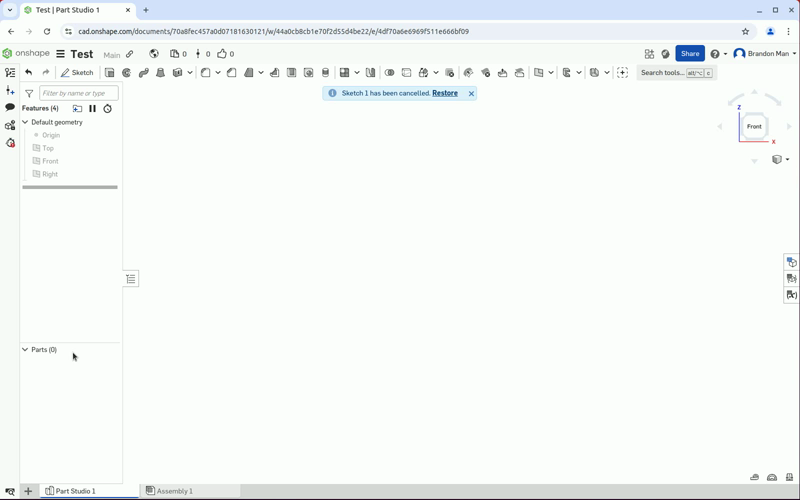
mouse_move(73, 352)
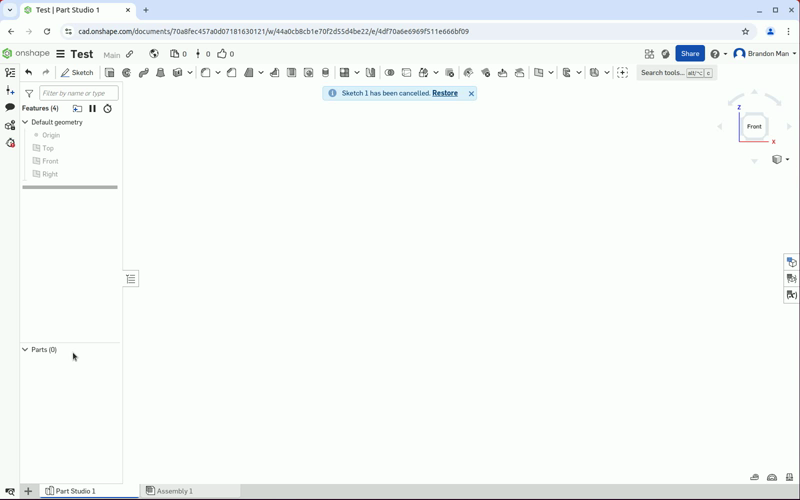
key(shift+y)
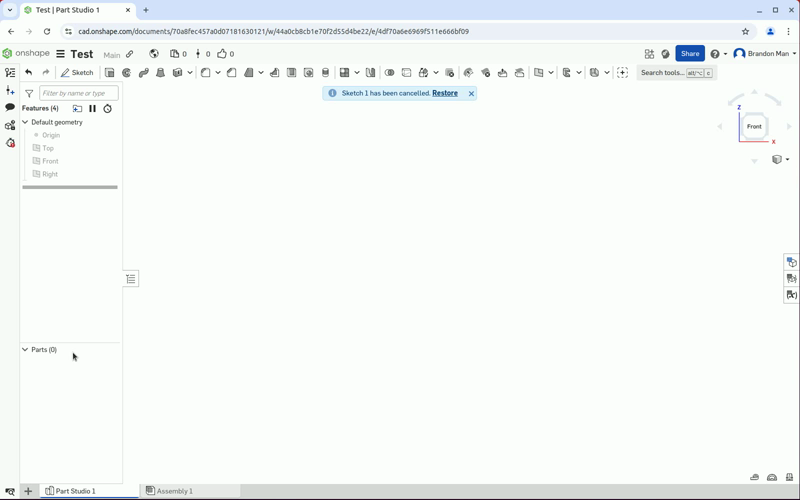
key(shift+s)
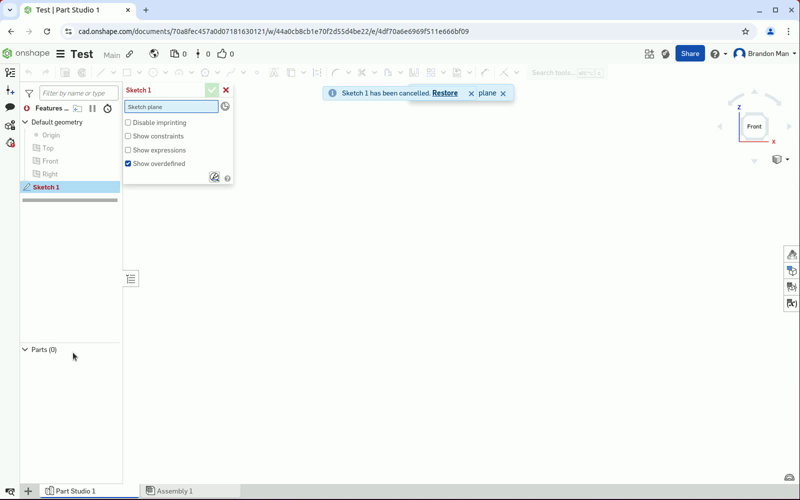
mouse_move(73, 163)
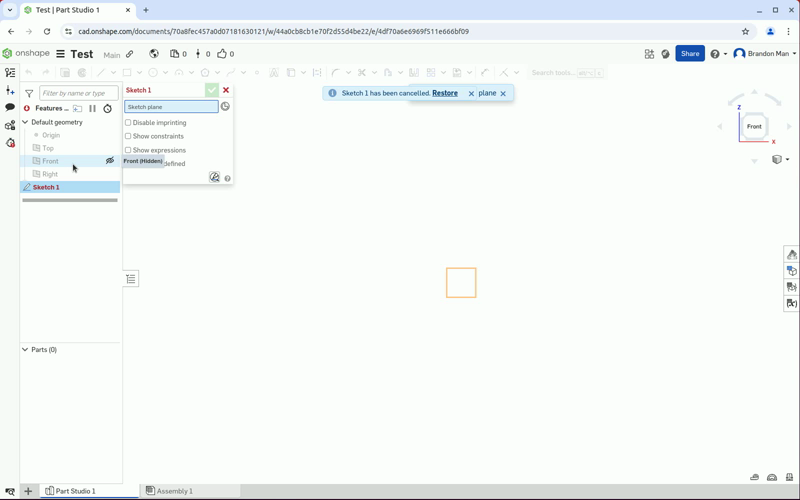
click(73, 163)
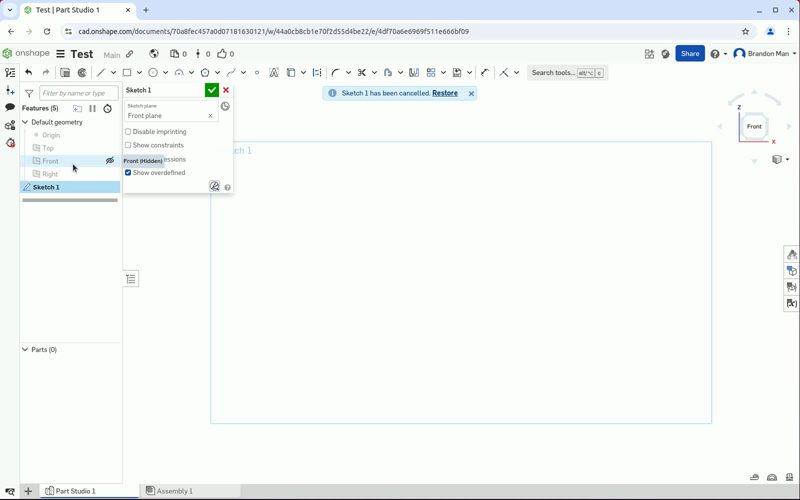
mouse_move(73, 352)
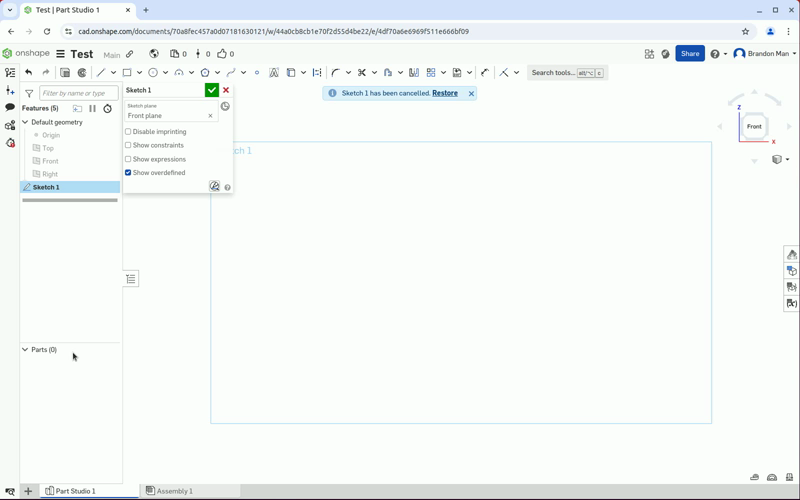
key(y)
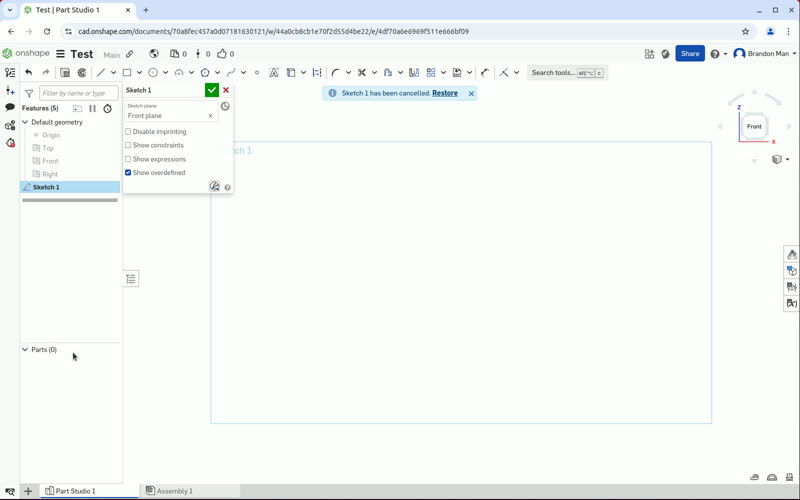
key(c)
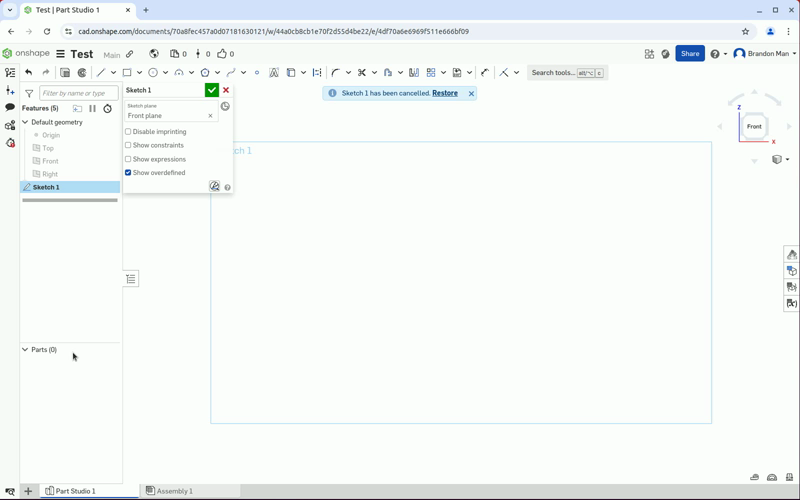
key_down(shift)
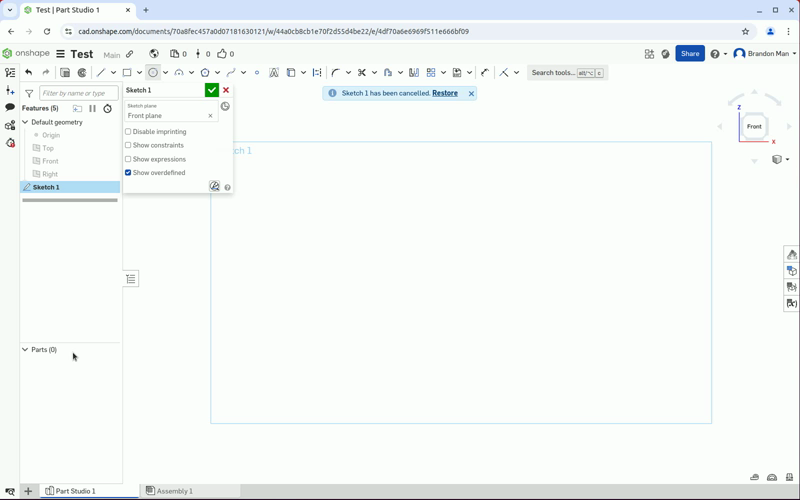
mouse_move(461, 282)
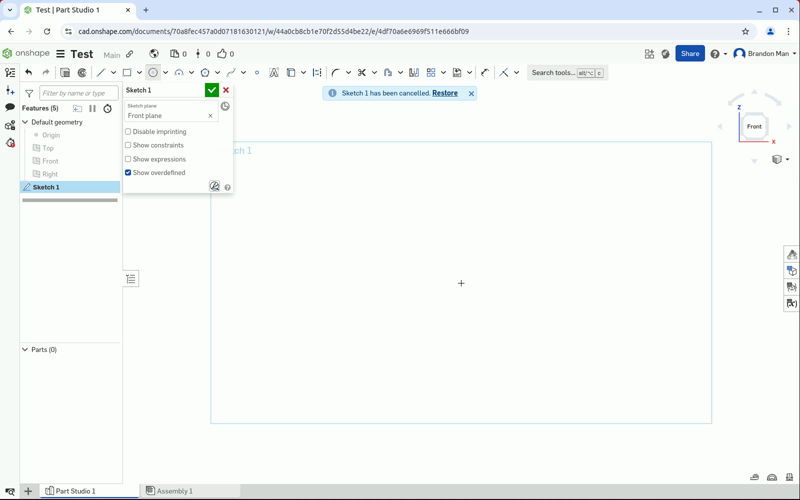
click(461, 282)
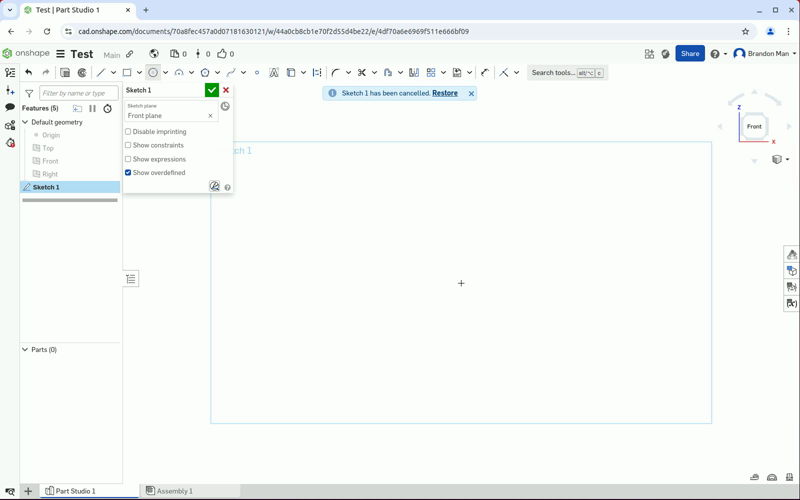
key_up(shift)
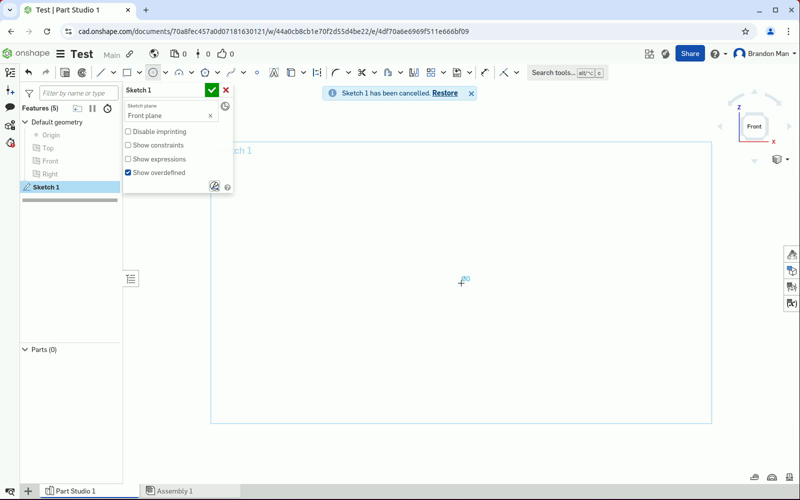
mouse_move(500, 282)
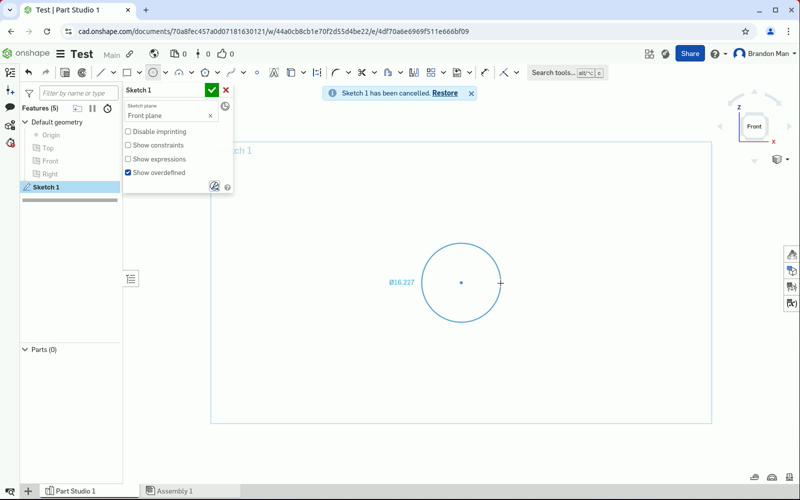
click(500, 282)
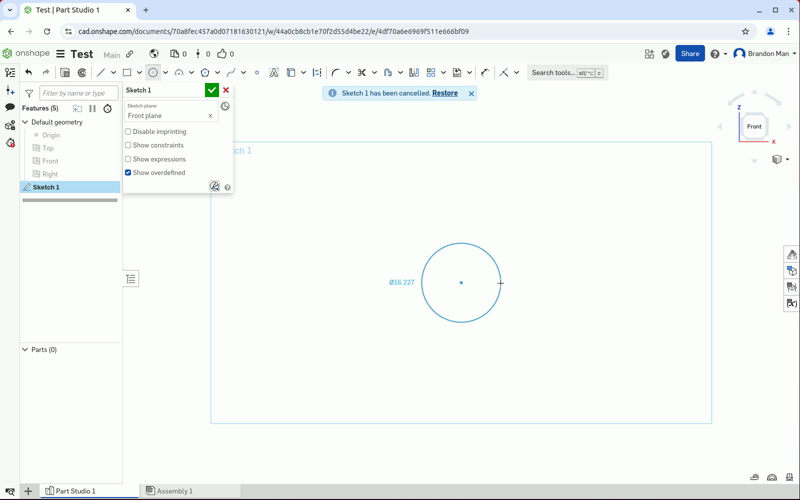
key(esc)
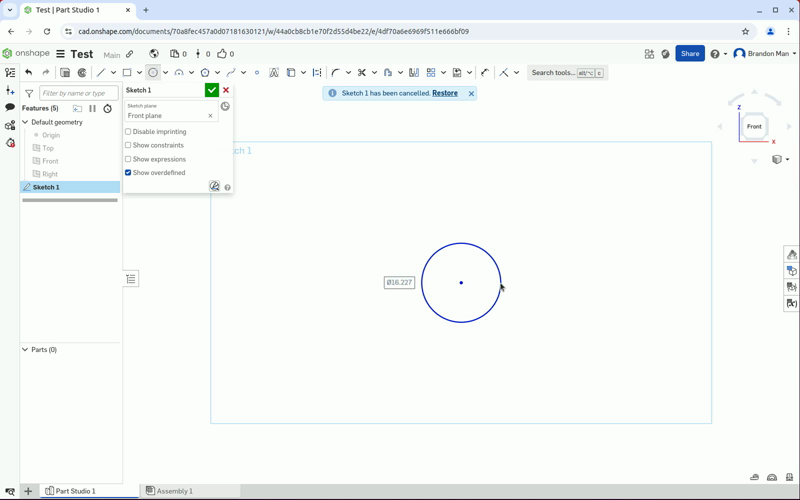
key(c)
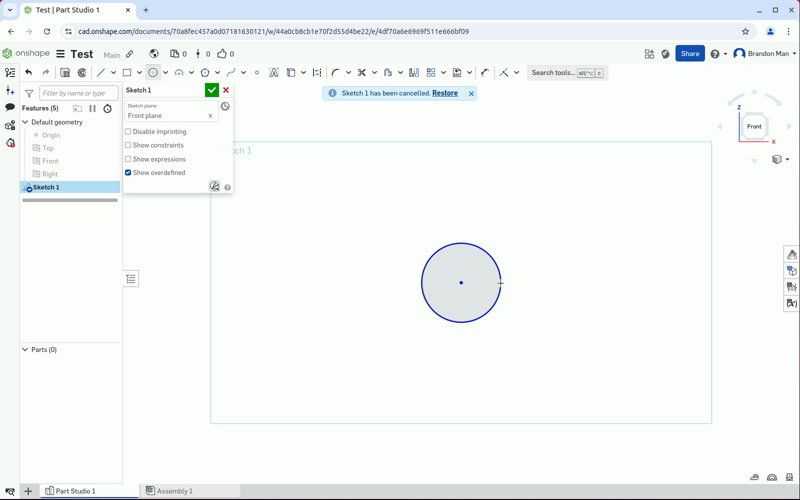
key_down(shift)
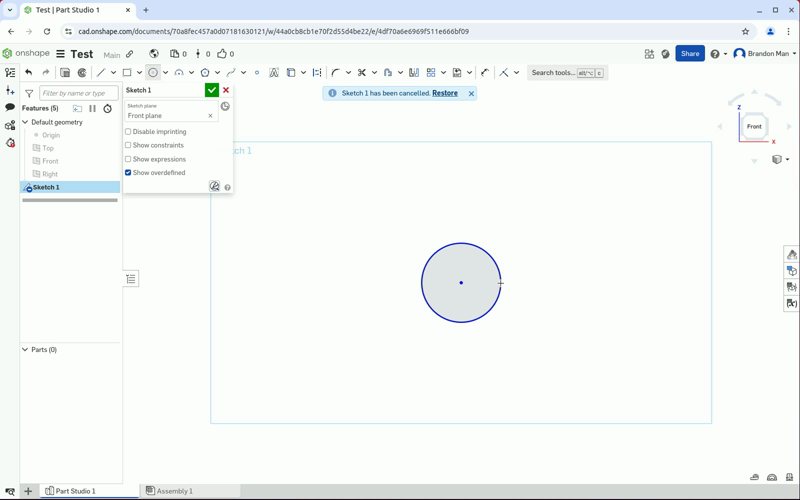
mouse_move(461, 282)
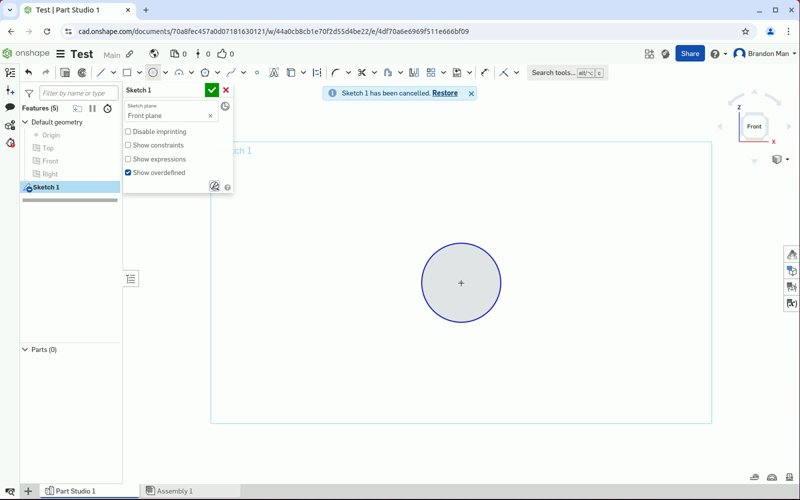
click(461, 282)
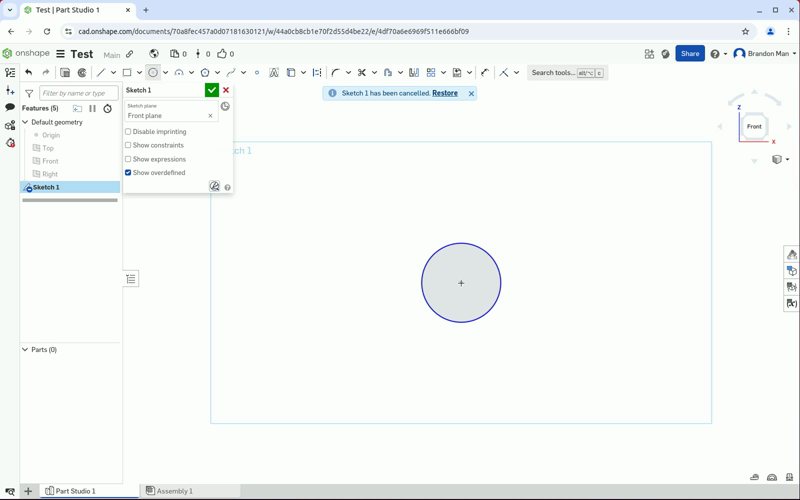
key_up(shift)
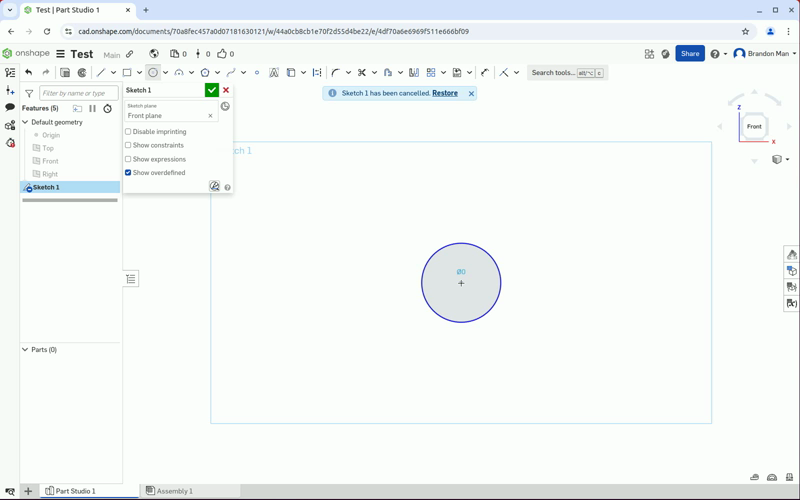
mouse_move(490, 282)
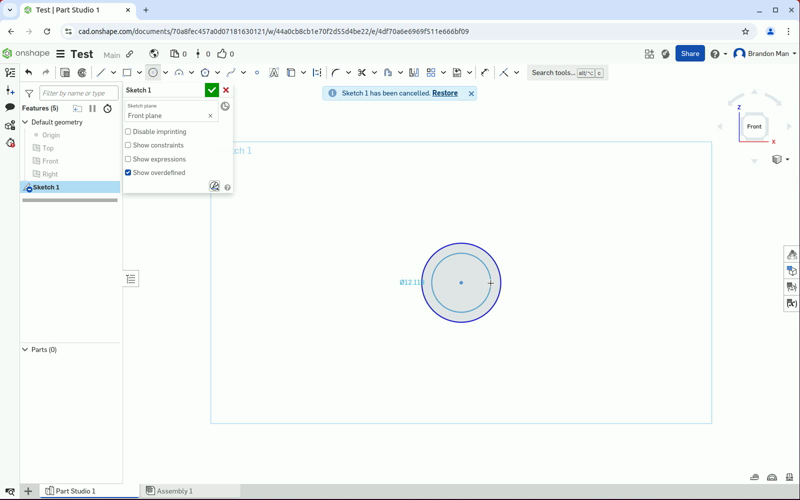
click(490, 282)
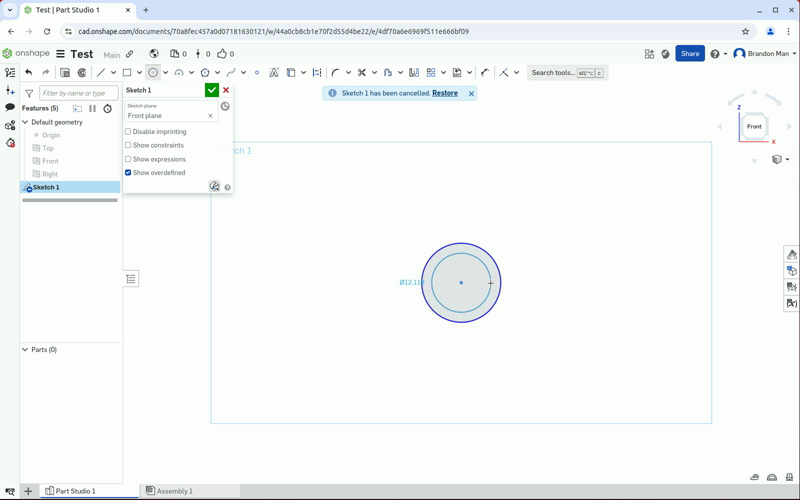
key(esc)
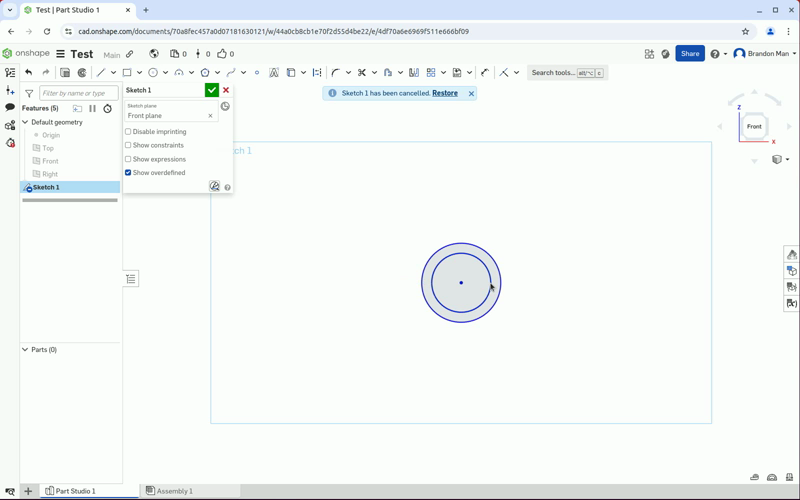
mouse_move(488, 305)
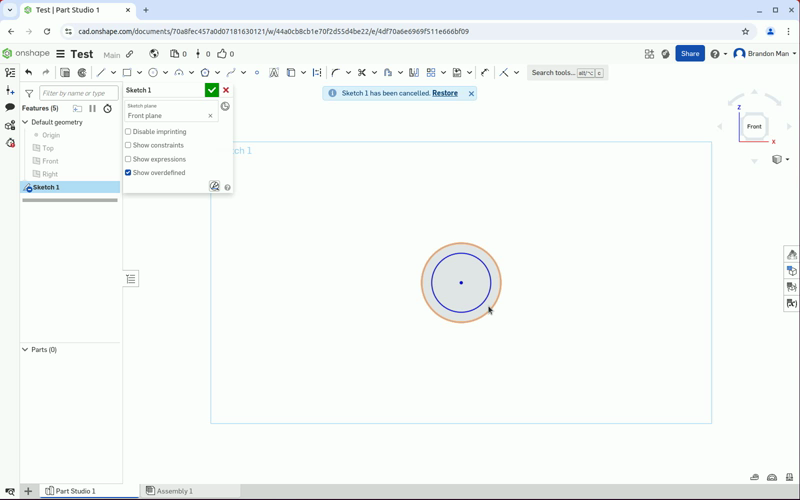
click(488, 305)
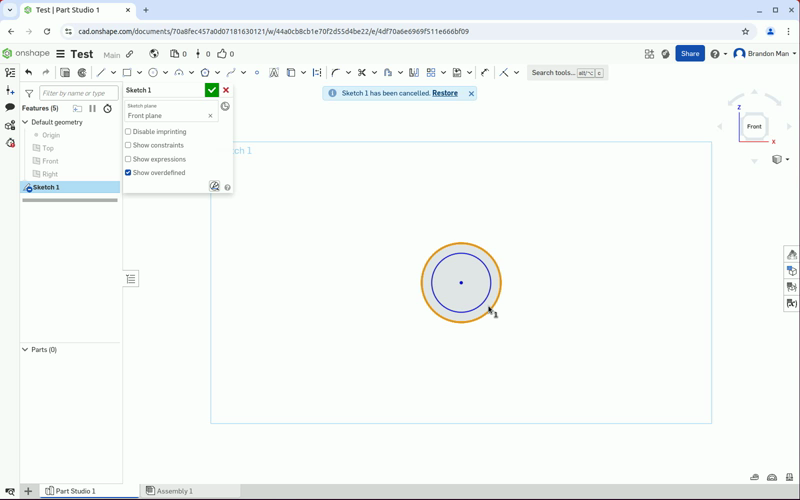
mouse_move(73, 352)
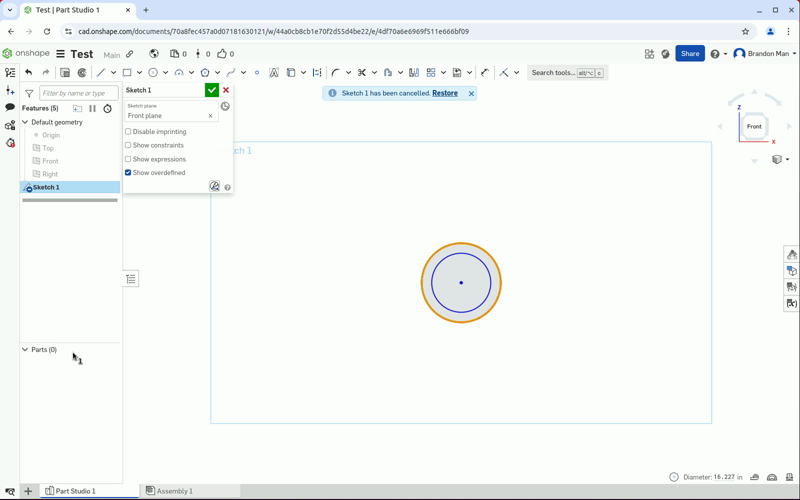
key(shift+y)
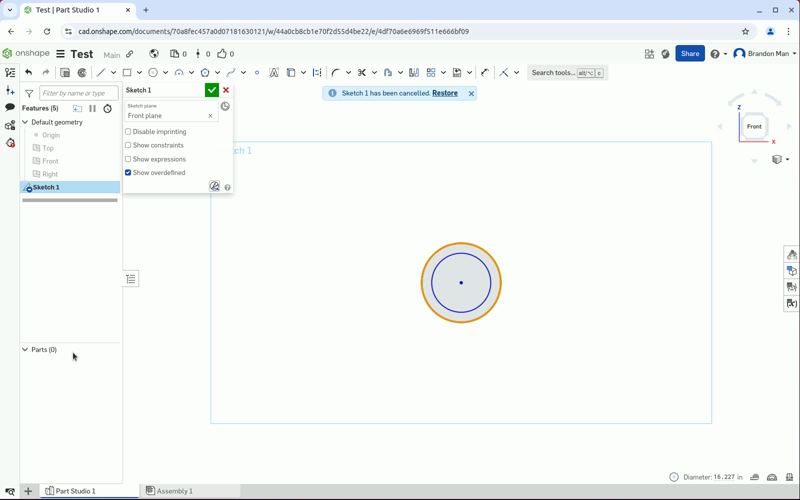
key(shift+e)
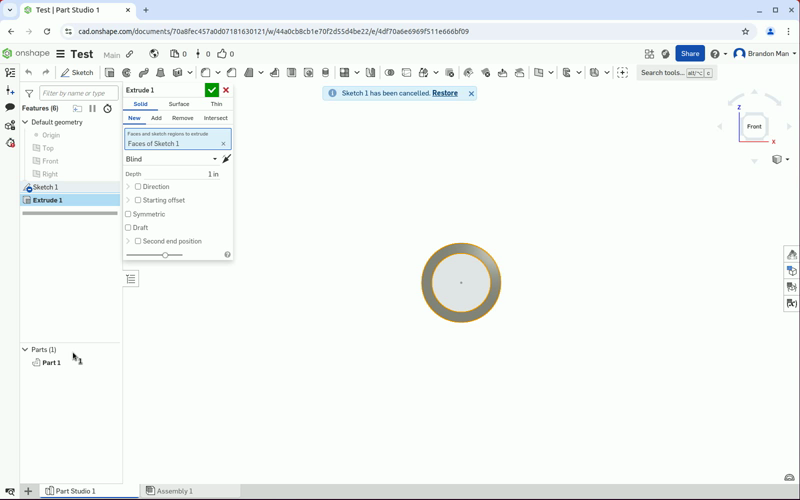
mouse_move(143, 106)
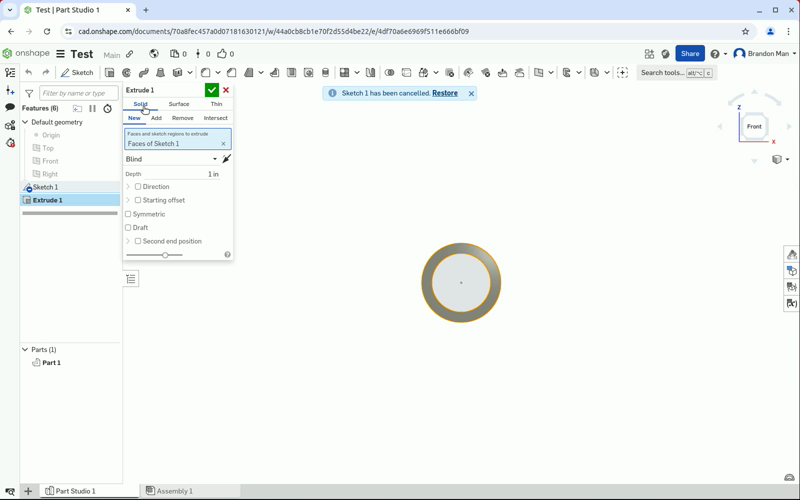
click(143, 106)
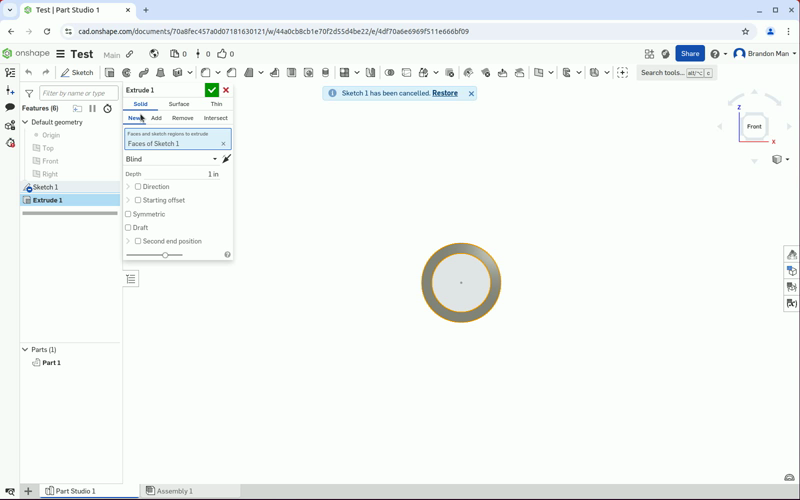
mouse_move(137, 120)
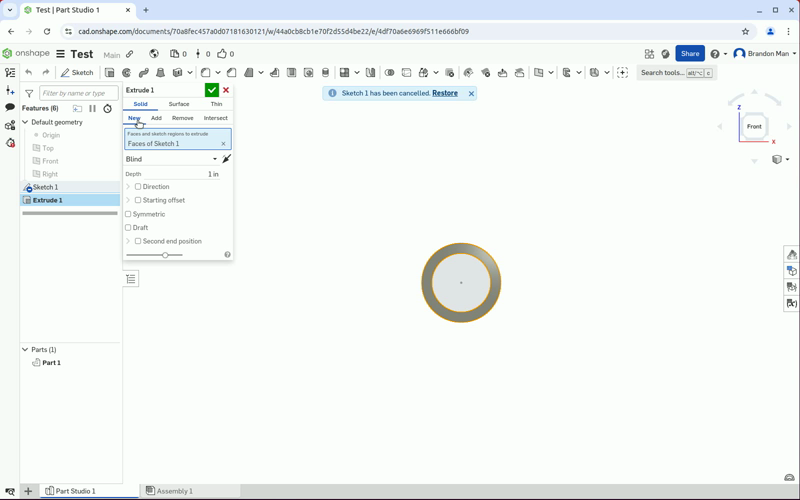
click(137, 120)
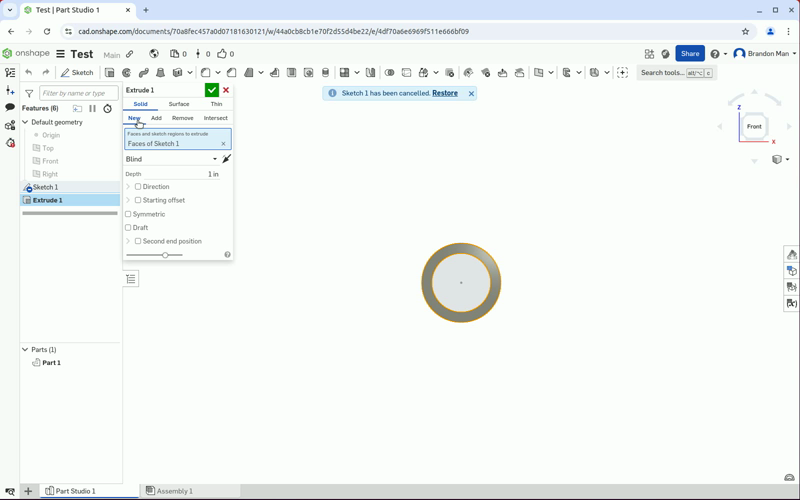
key(tab, 4)
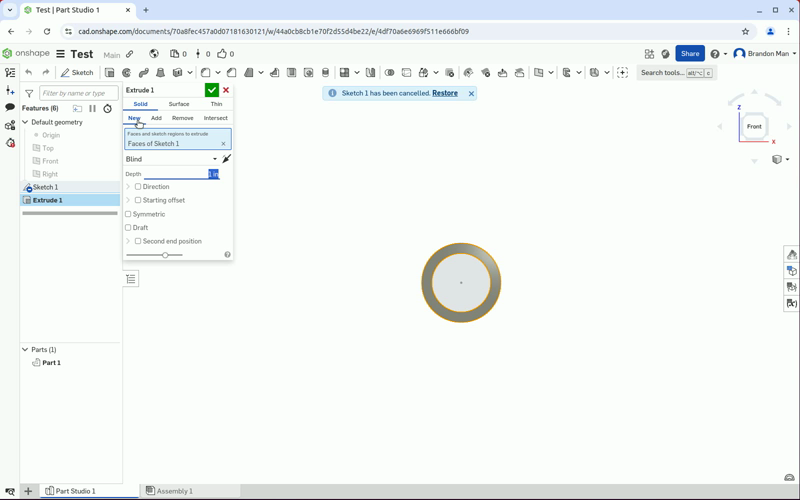
text(23.108)
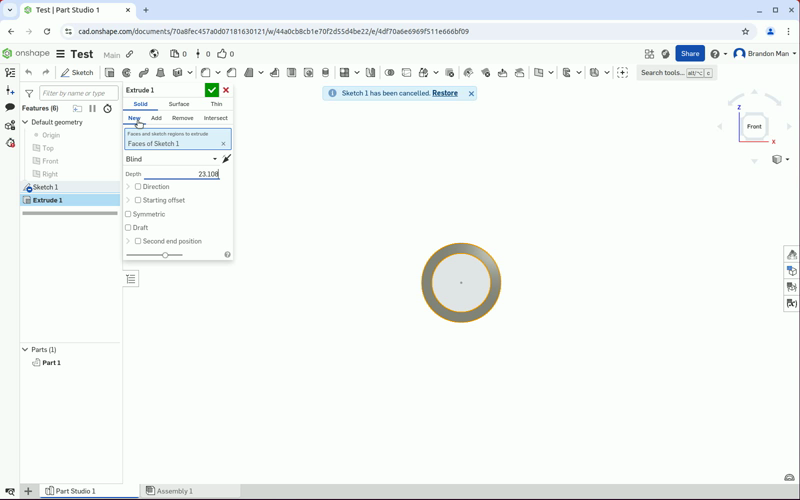
key(tab, 3)
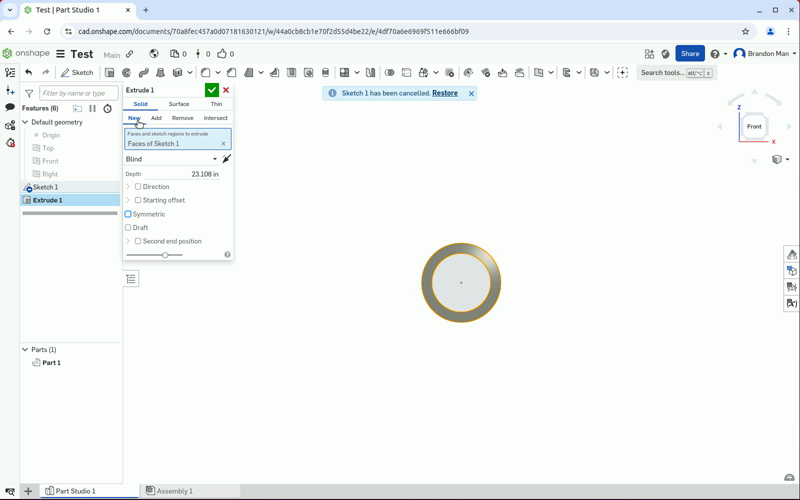
key(space)
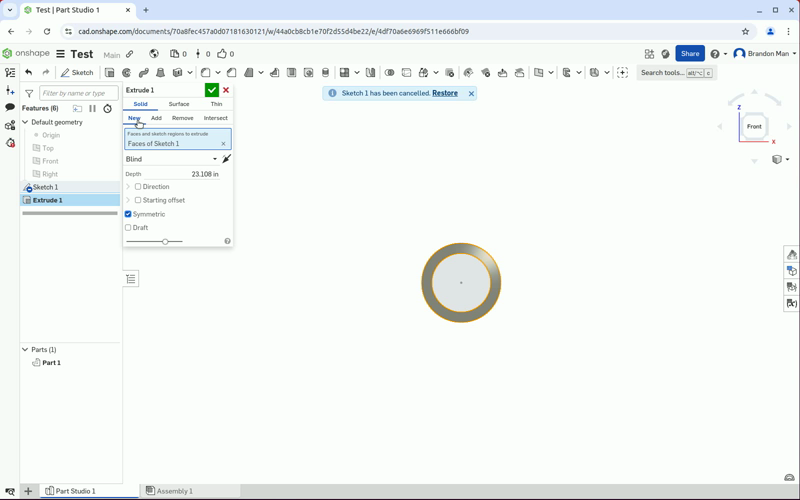
key(enter)
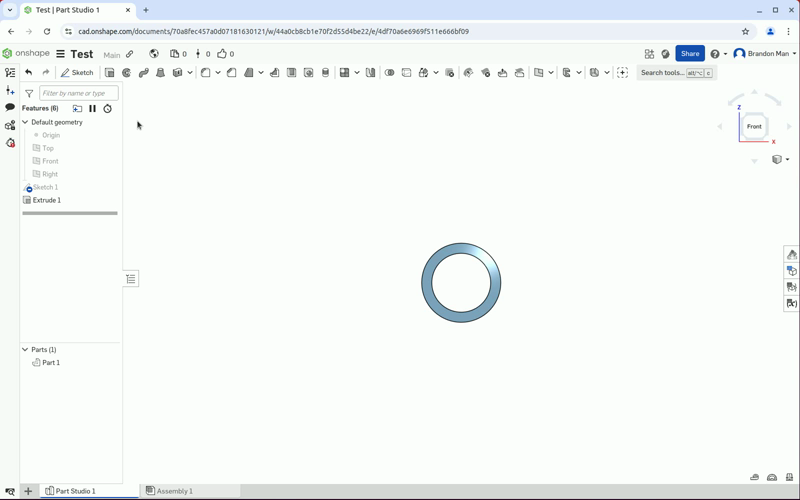
key(shift+h)
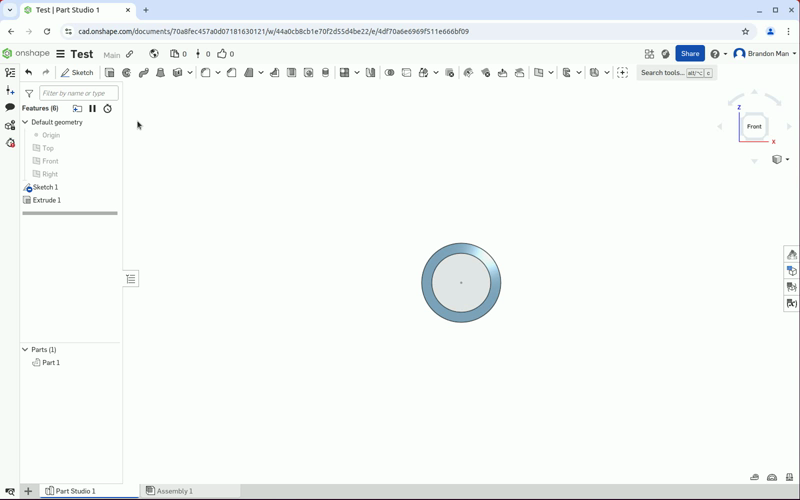
key(shift+h)
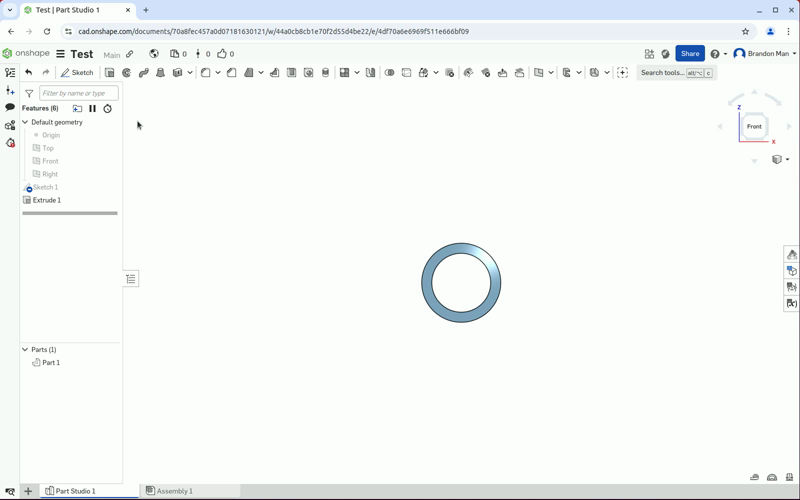
mouse_move(73, 189)
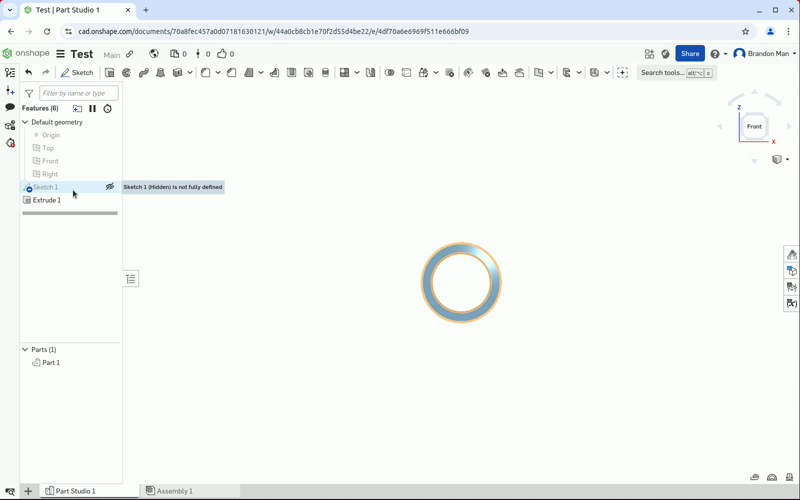
click(73, 189)
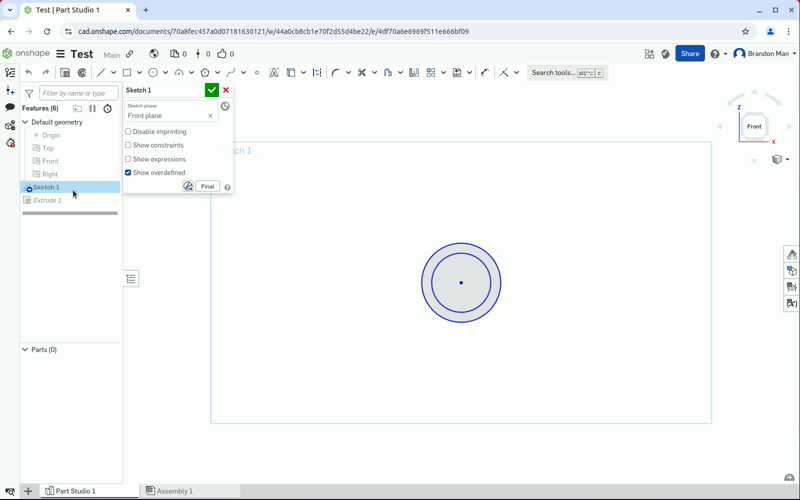
mouse_move(229, 92)
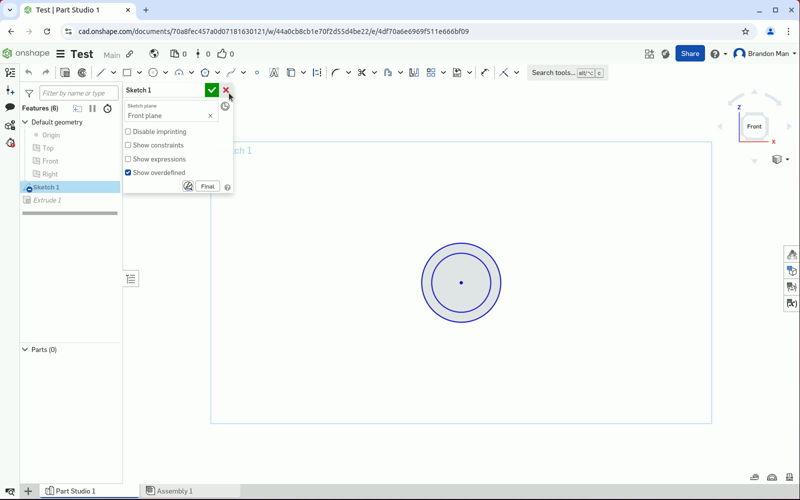
click(229, 92)
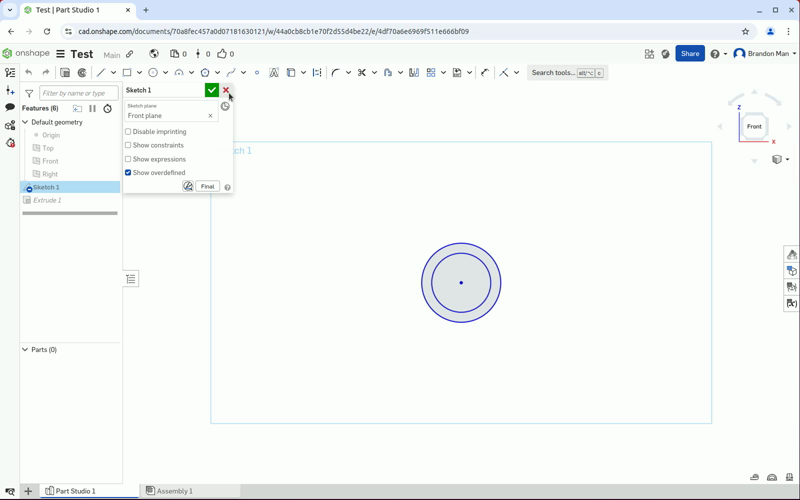
key(shift+s)
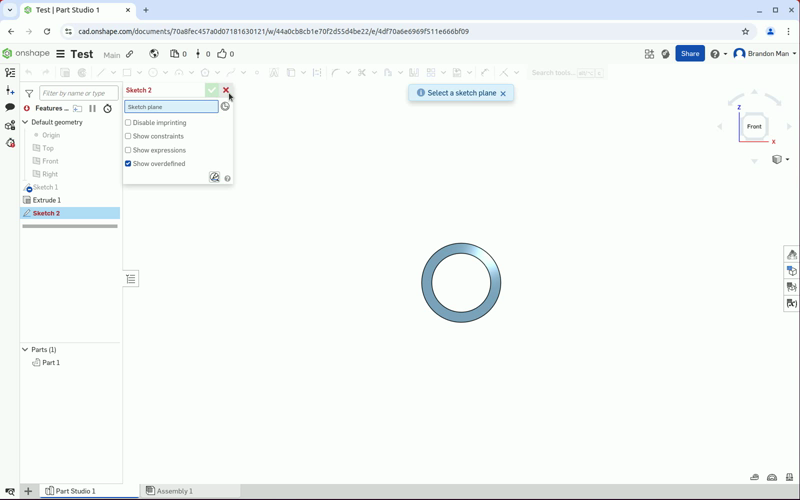
mouse_move(73, 163)
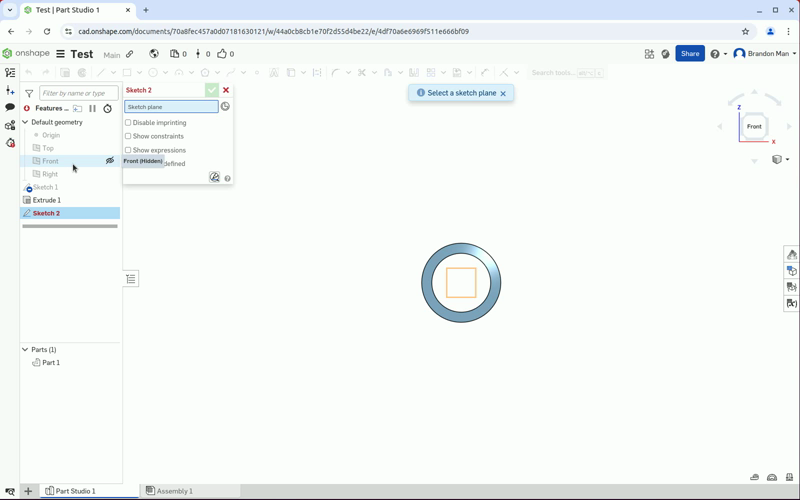
click(73, 163)
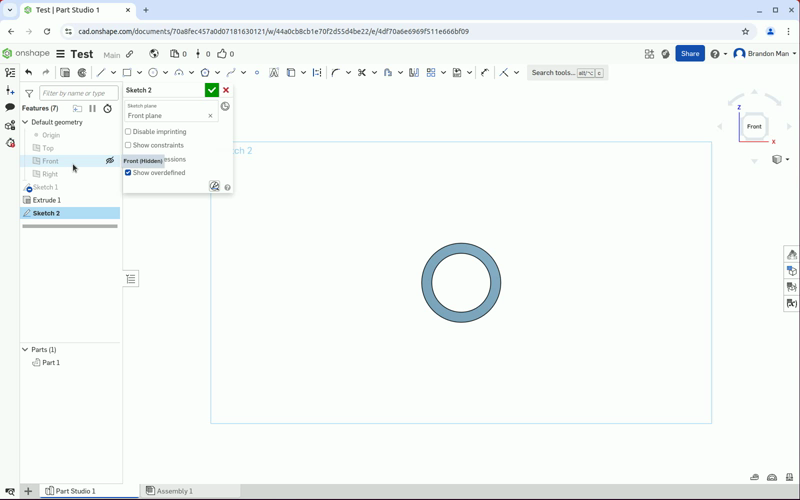
mouse_move(73, 352)
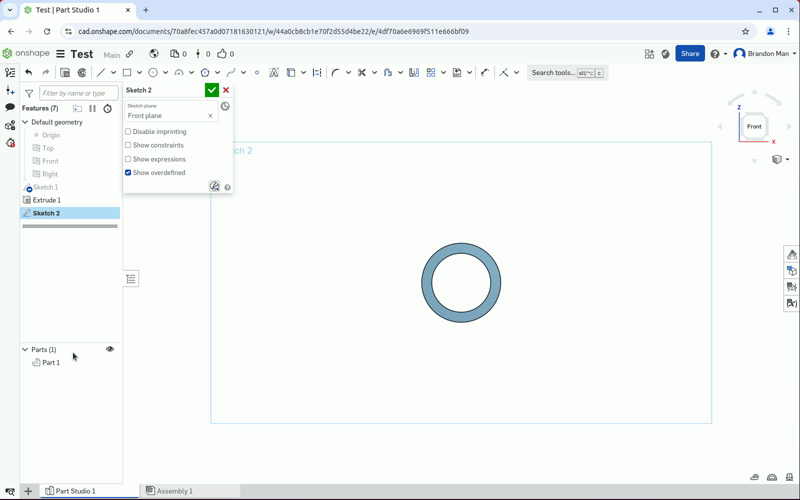
key(y)
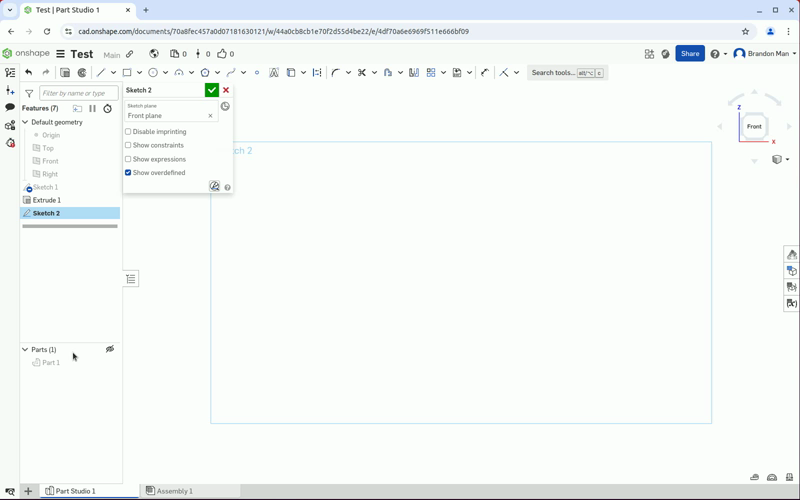
key(c)
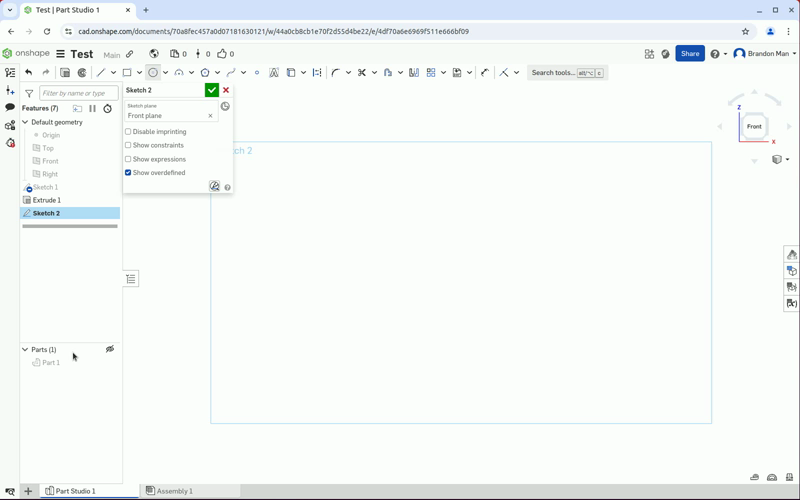
key_down(shift)
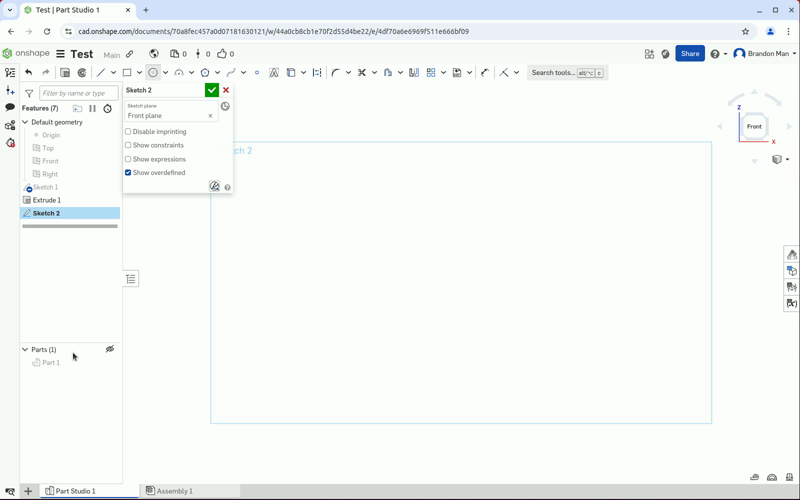
mouse_move(461, 282)
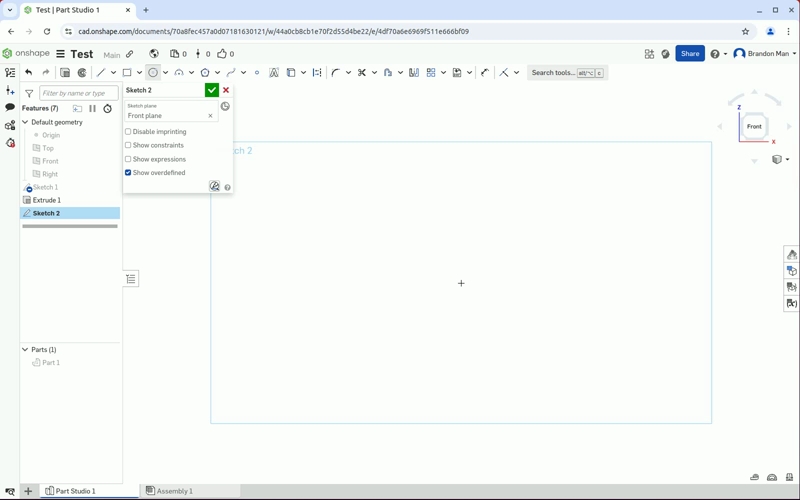
click(461, 282)
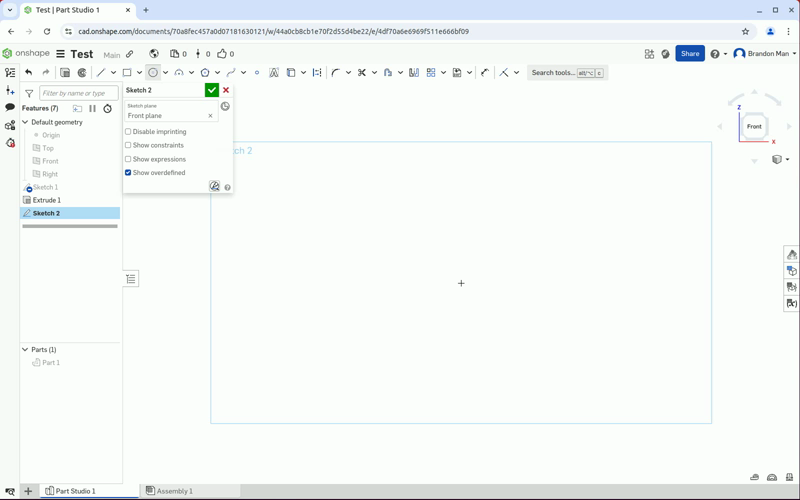
key_up(shift)
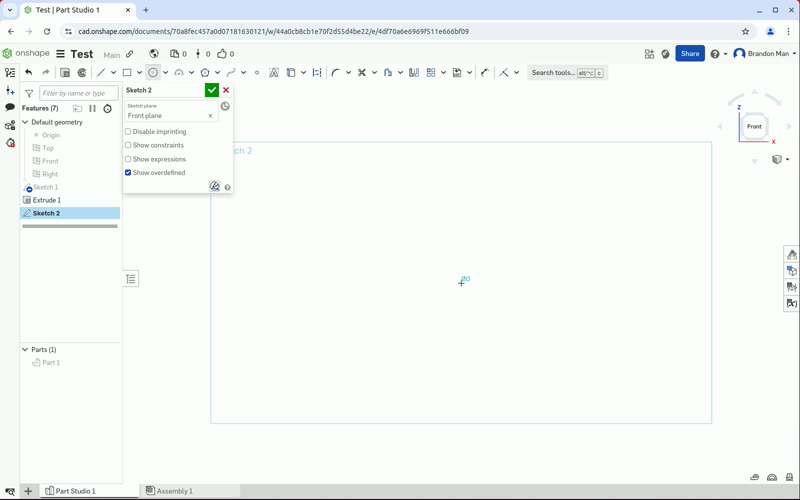
mouse_move(500, 282)
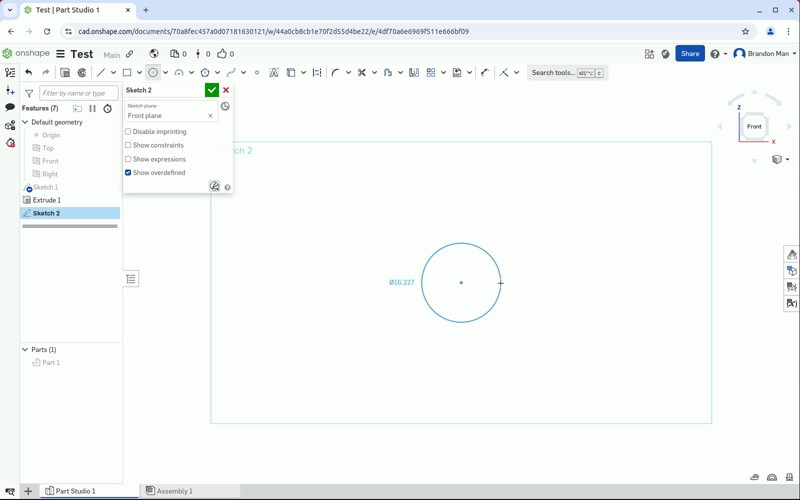
click(500, 282)
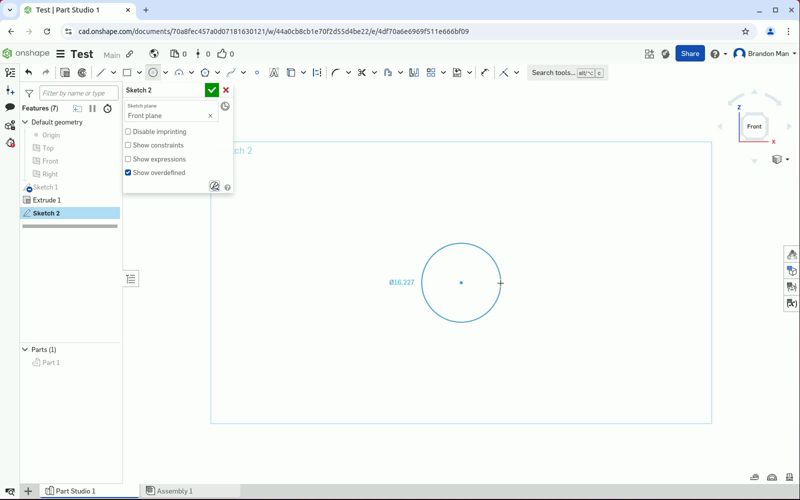
key(esc)
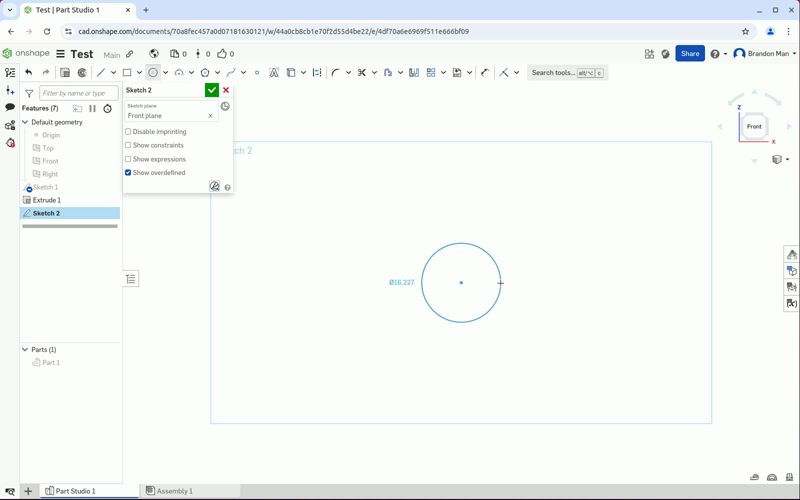
key(c)
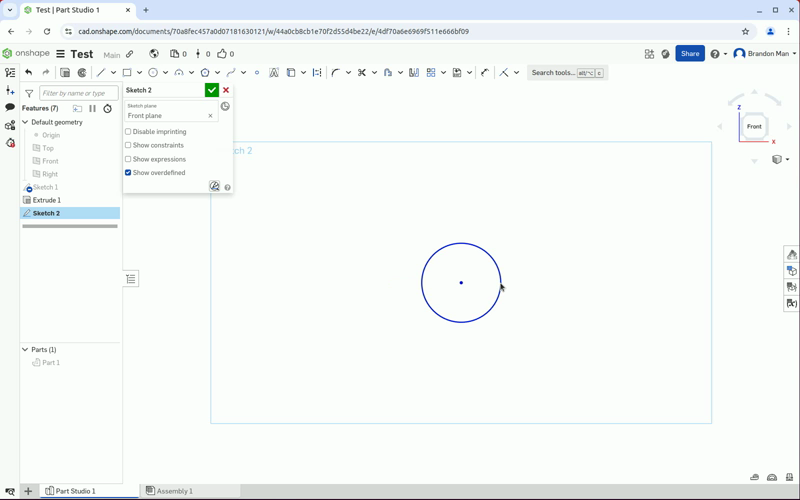
key_down(shift)
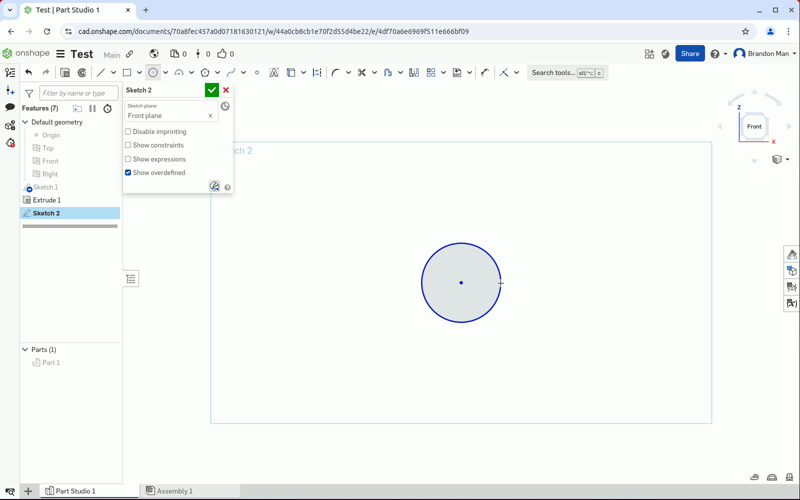
mouse_move(461, 282)
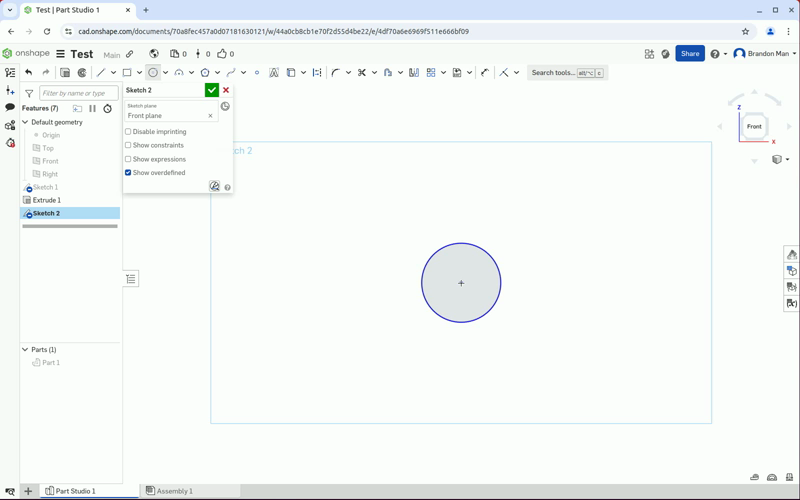
click(461, 282)
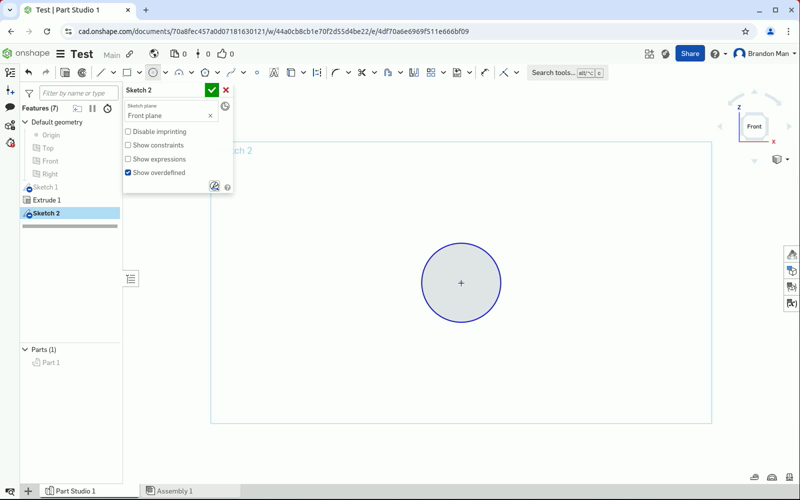
key_up(shift)
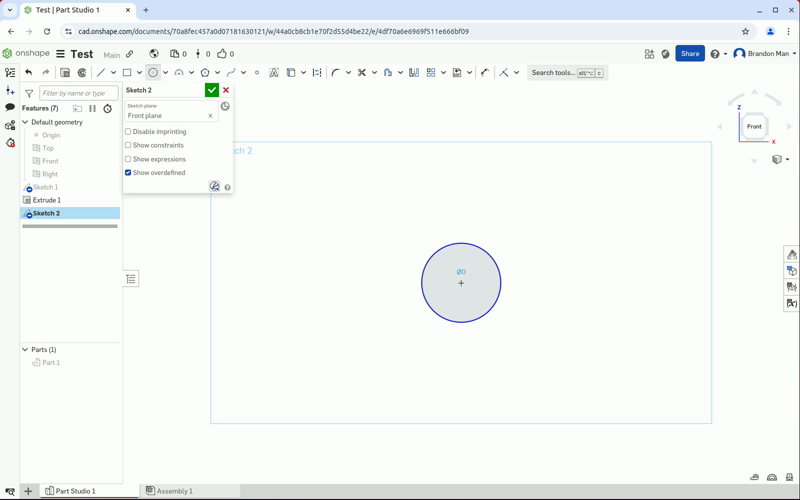
mouse_move(490, 282)
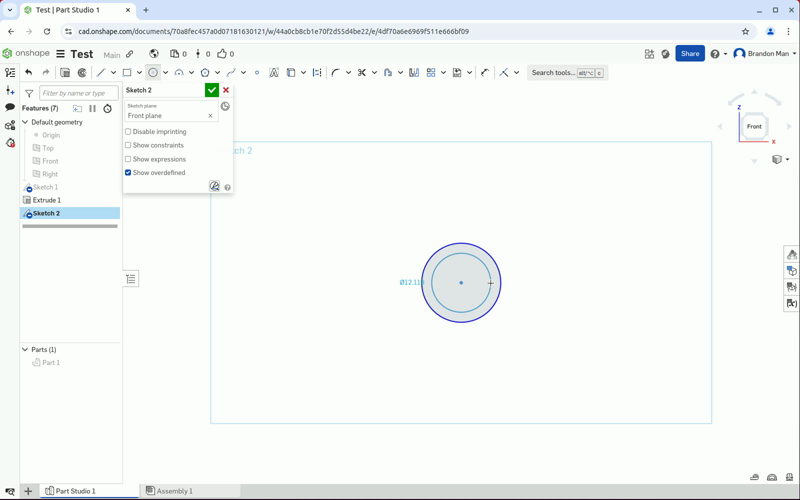
click(490, 282)
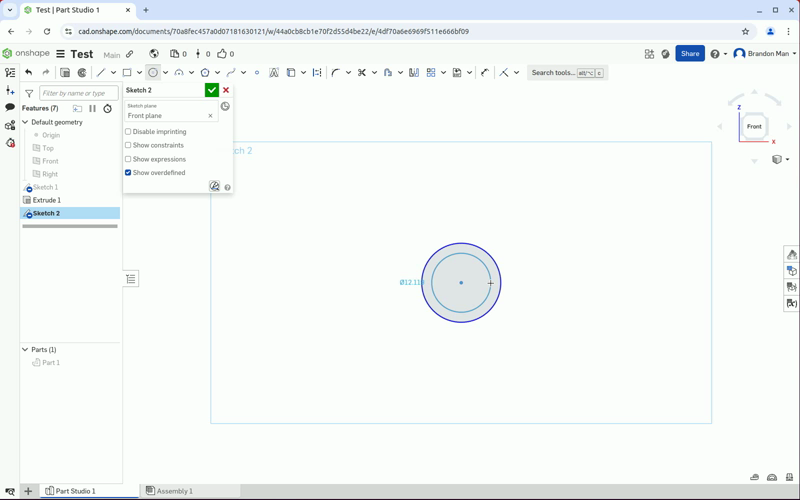
key(esc)
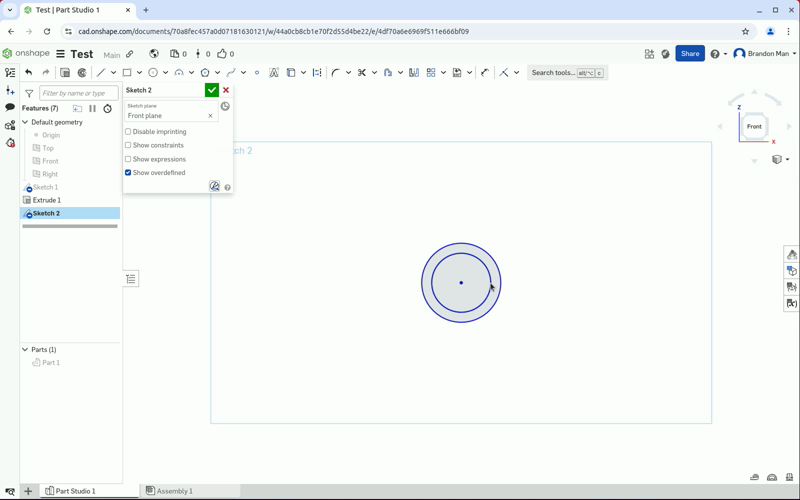
mouse_move(484, 253)
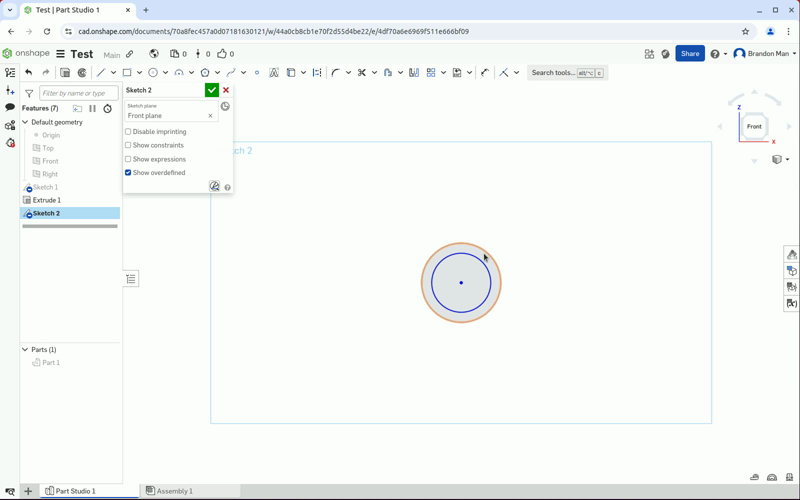
click(484, 253)
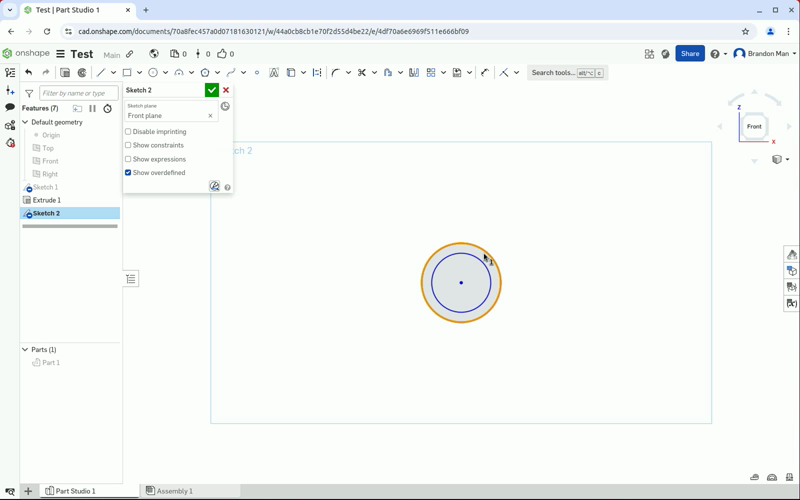
mouse_move(73, 352)
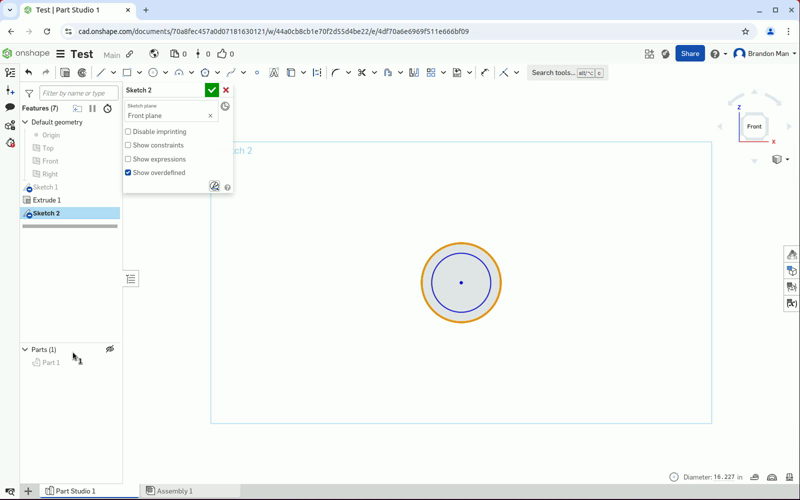
key(shift+y)
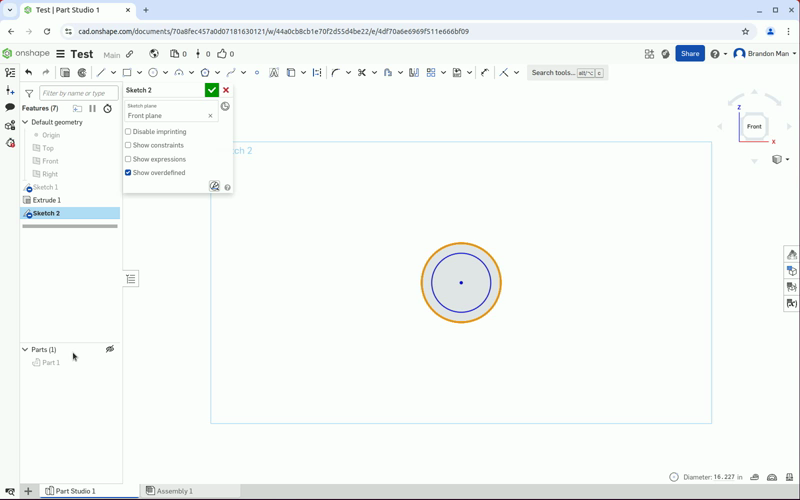
key(shift+e)
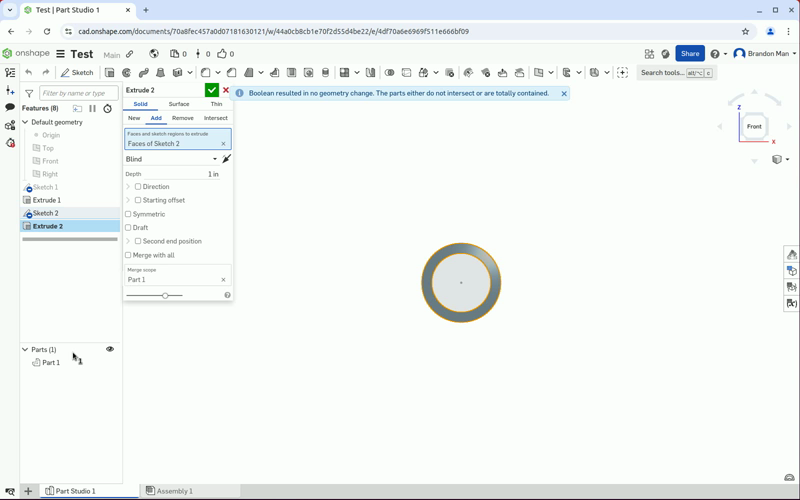
mouse_move(143, 106)
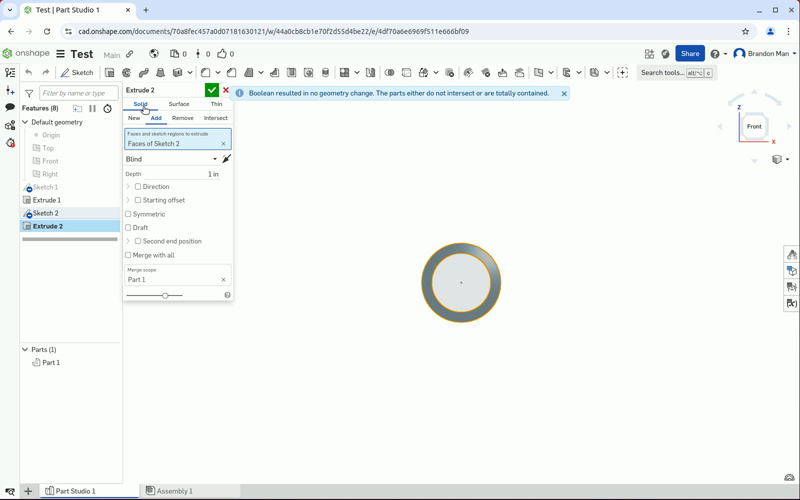
click(143, 106)
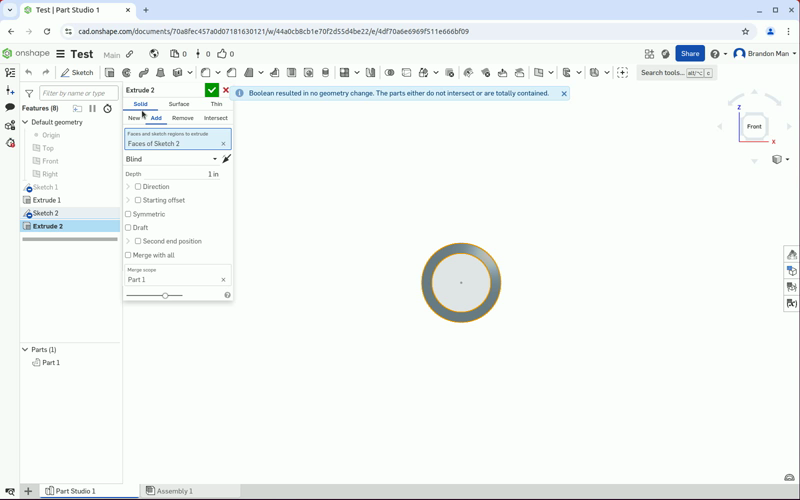
mouse_move(137, 120)
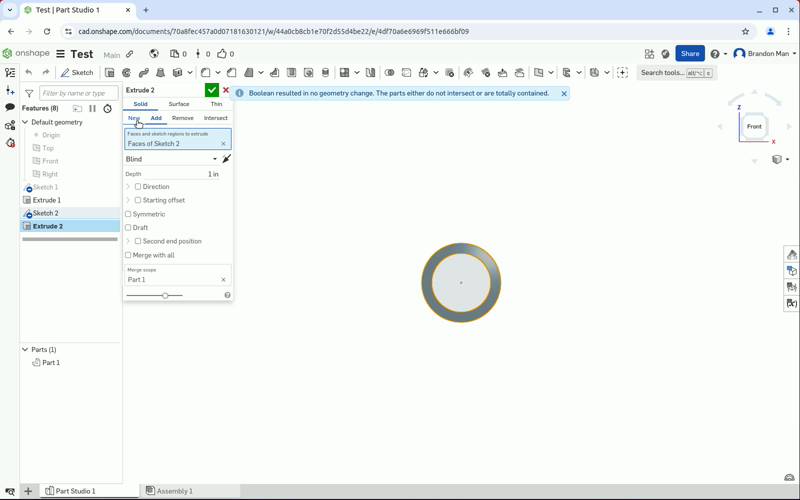
click(137, 120)
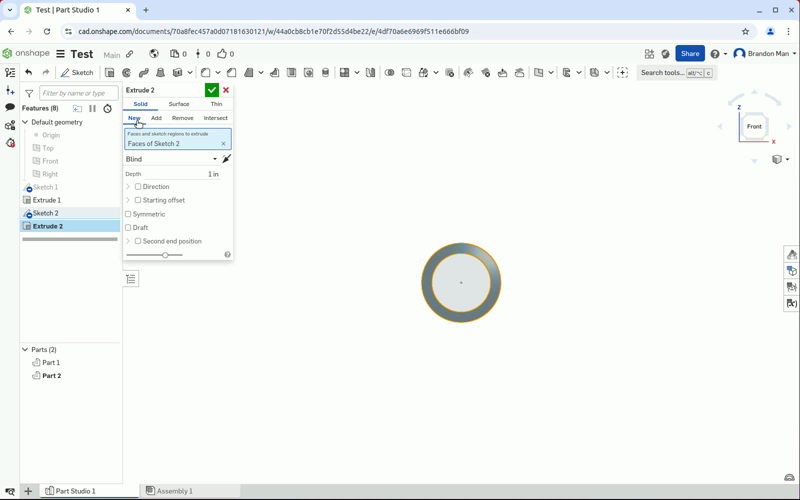
key(tab, 4)
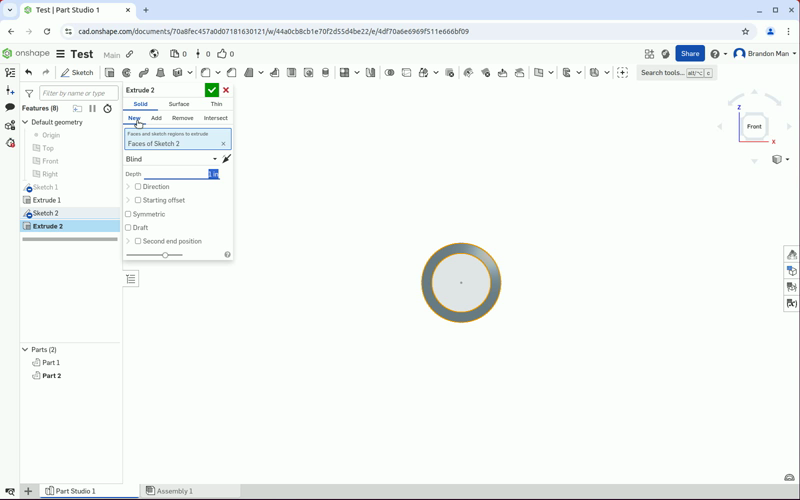
text(46.216)
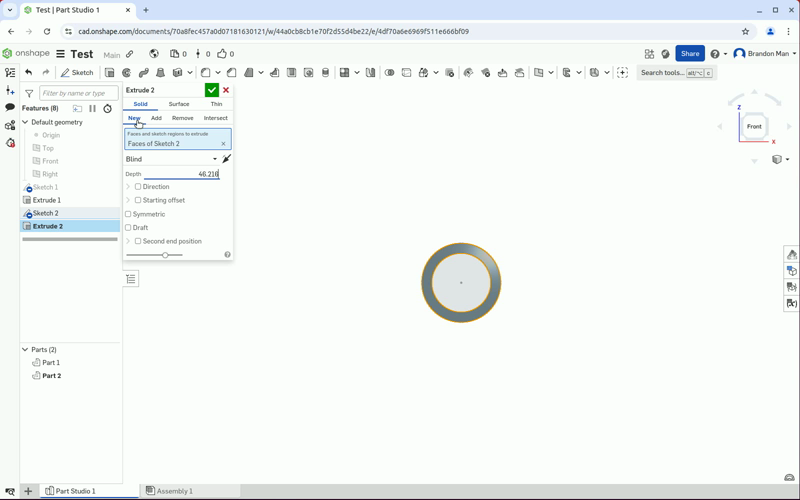
key(tab, 3)
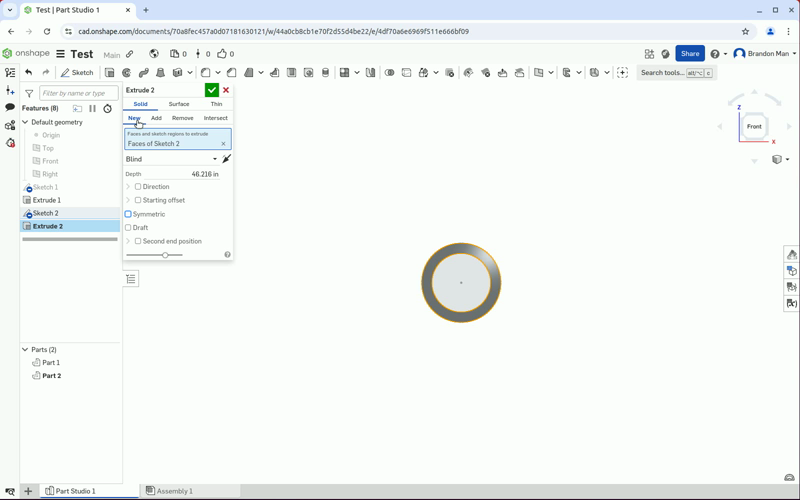
key(space)
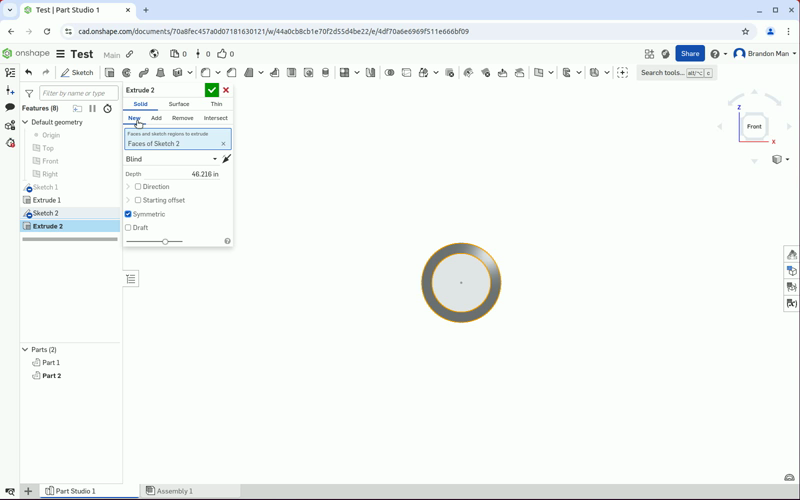
key(enter)
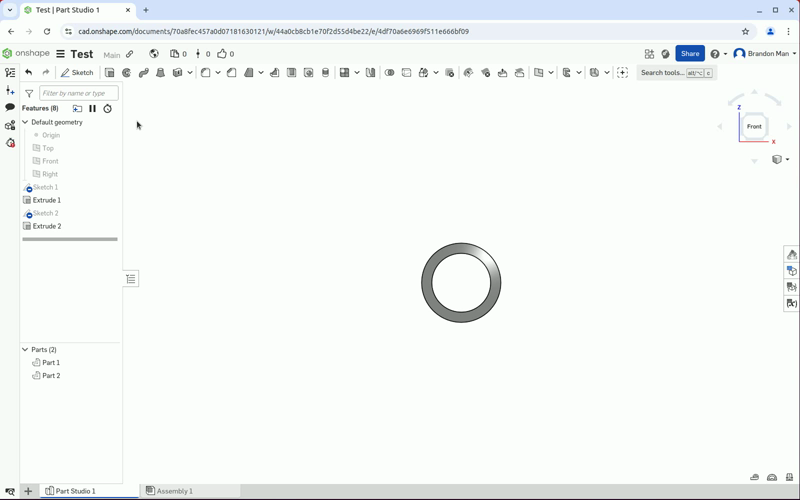
key(shift+h)
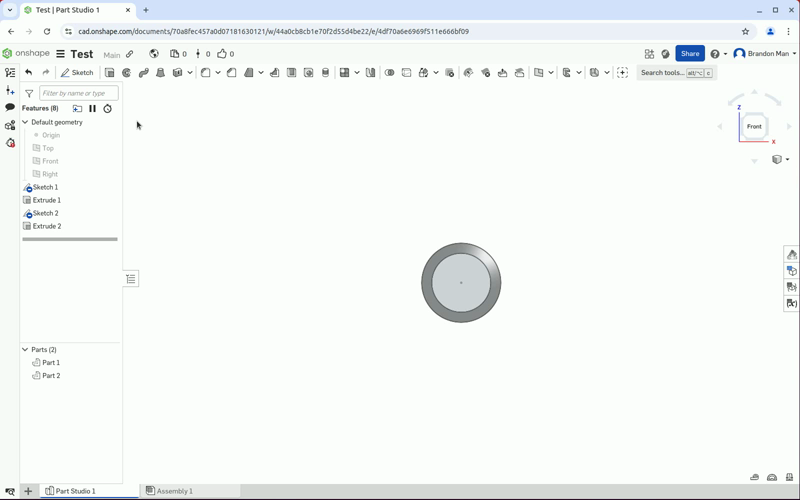
key(shift+h)
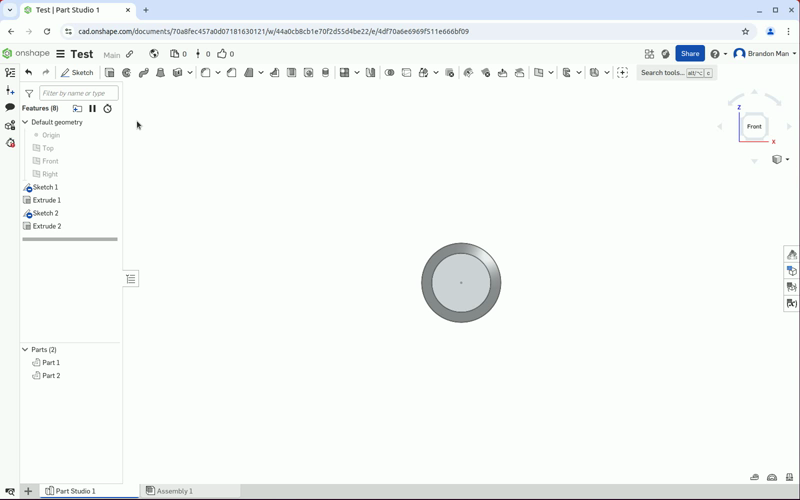
key(shift+7)
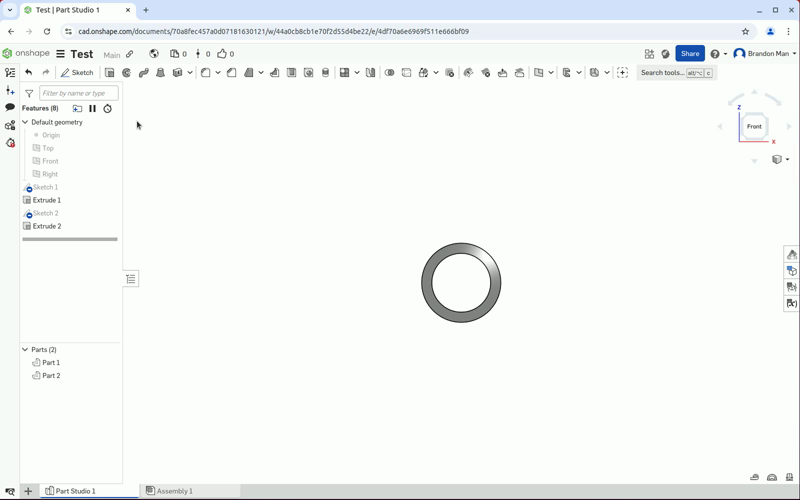
key(left, 2)
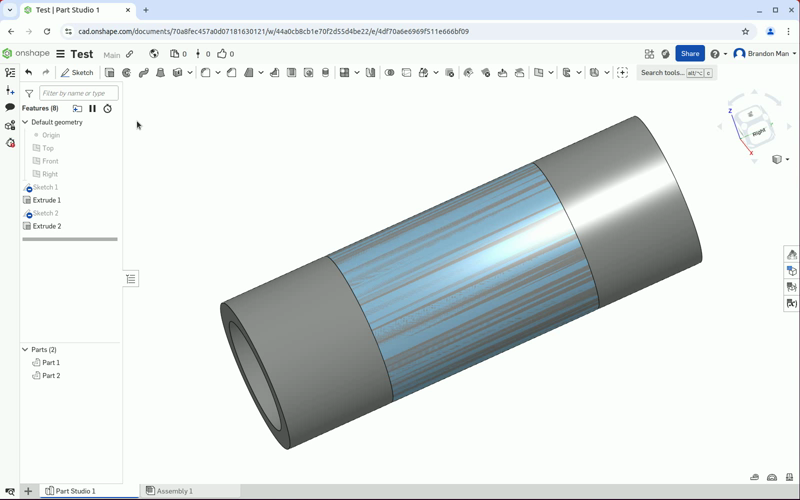
key(down, 2)
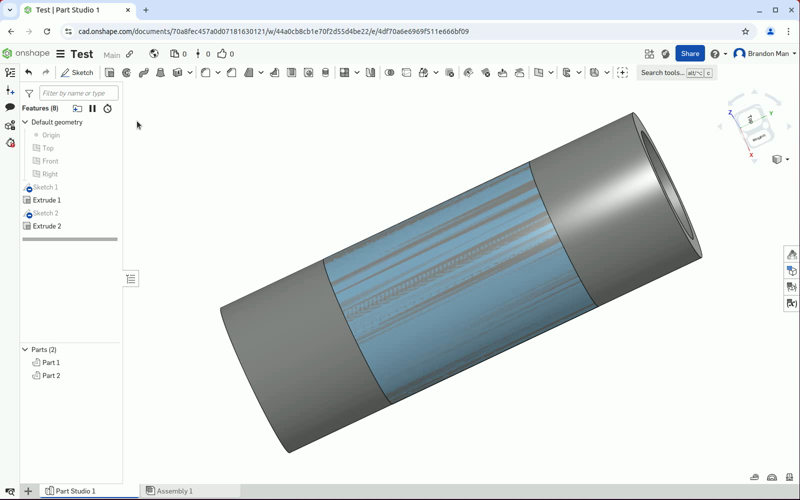
key(up, 2)
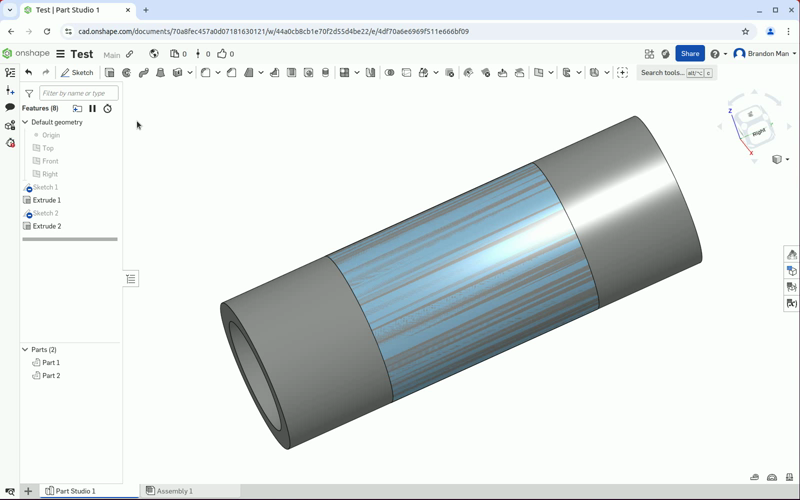
key(right, 2)
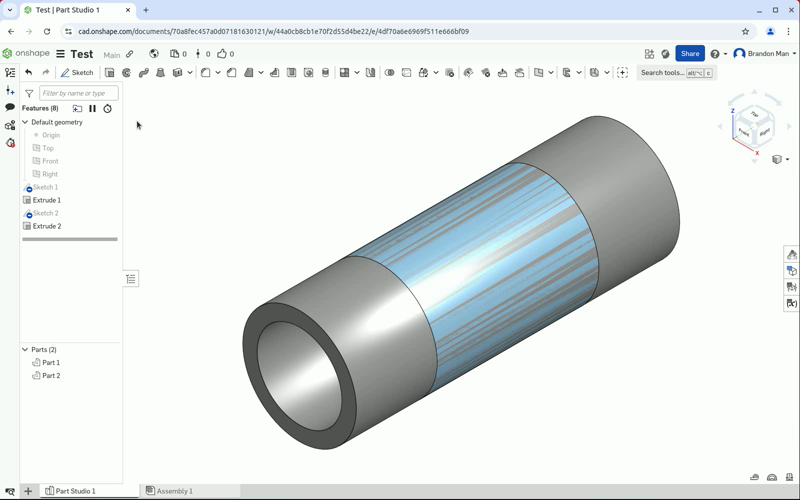
mouse_move(73, 189)
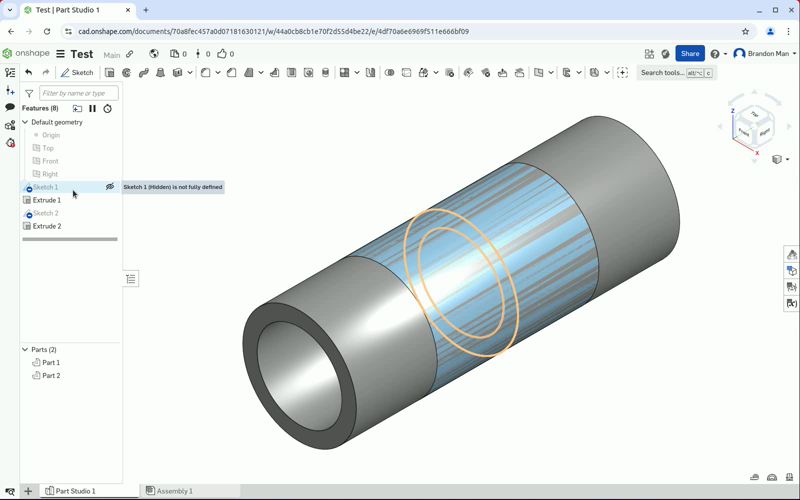
click(73, 189)